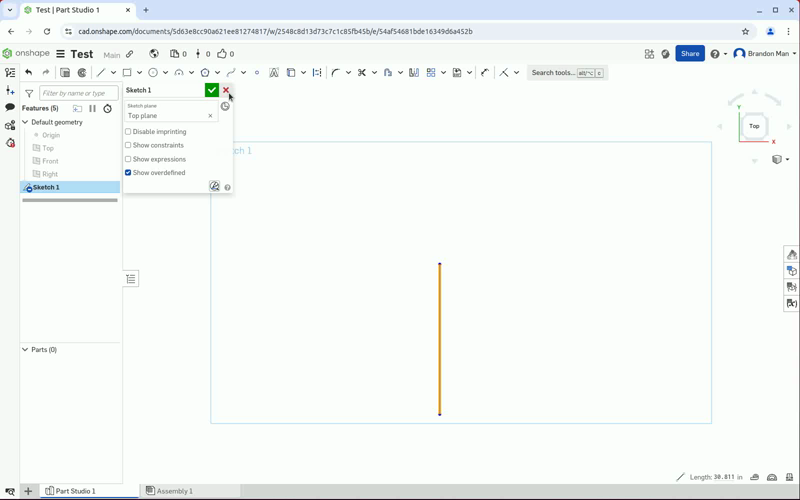
key(shift+h)
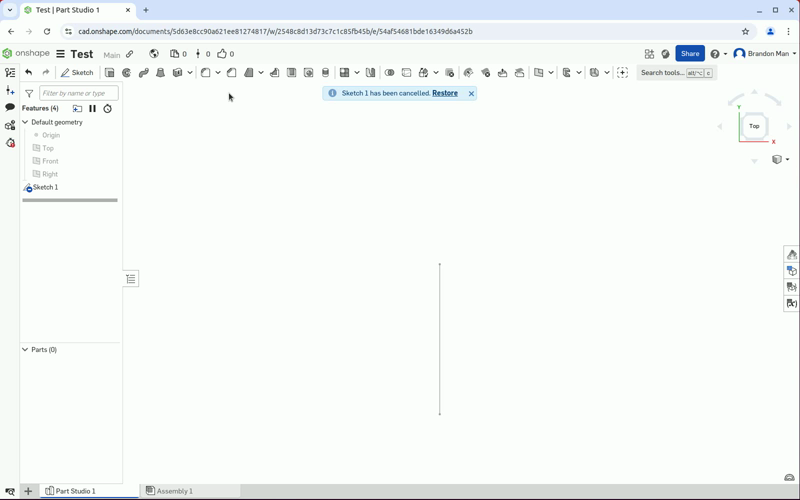
mouse_move(73, 352)
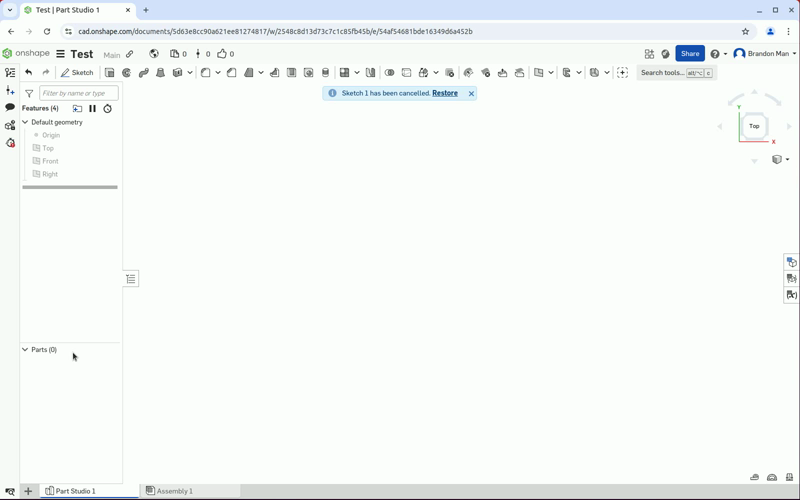
key(y)
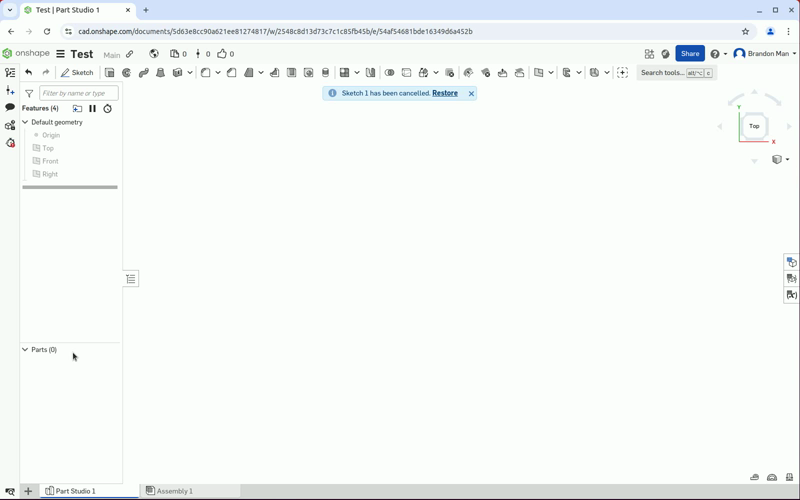
key(shift+p)
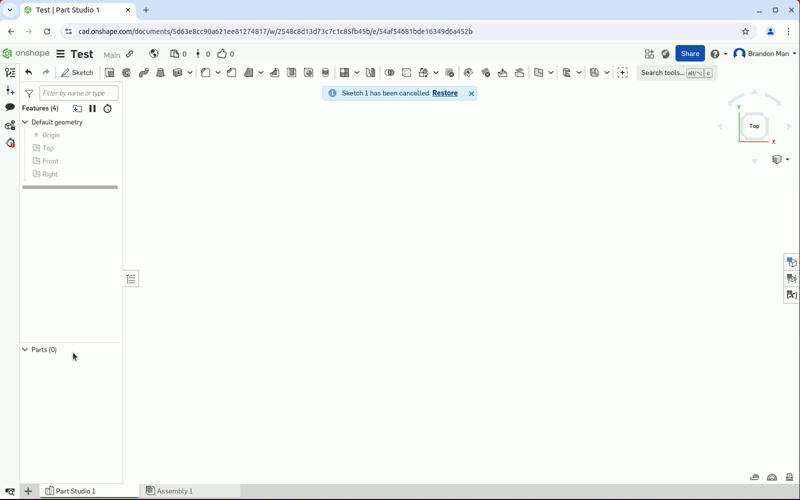
key(space)
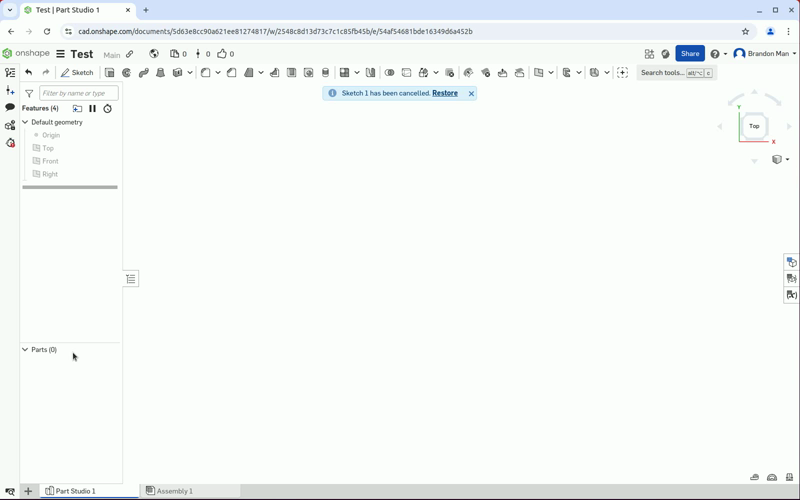
key_down(shift)
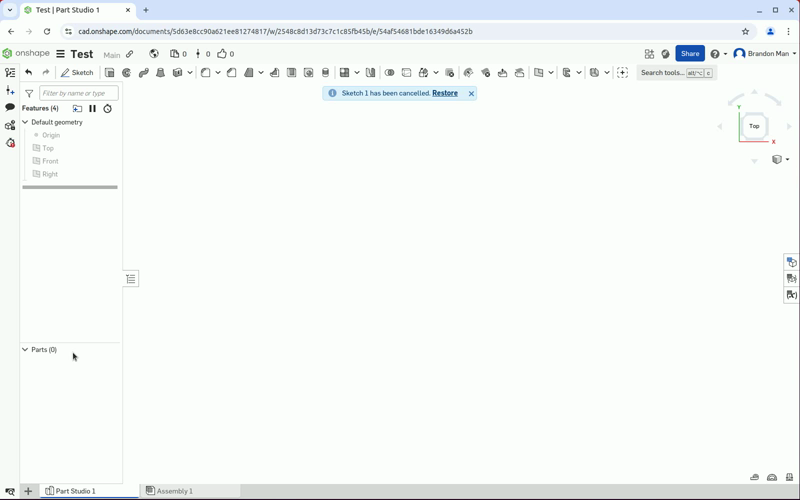
key(up)
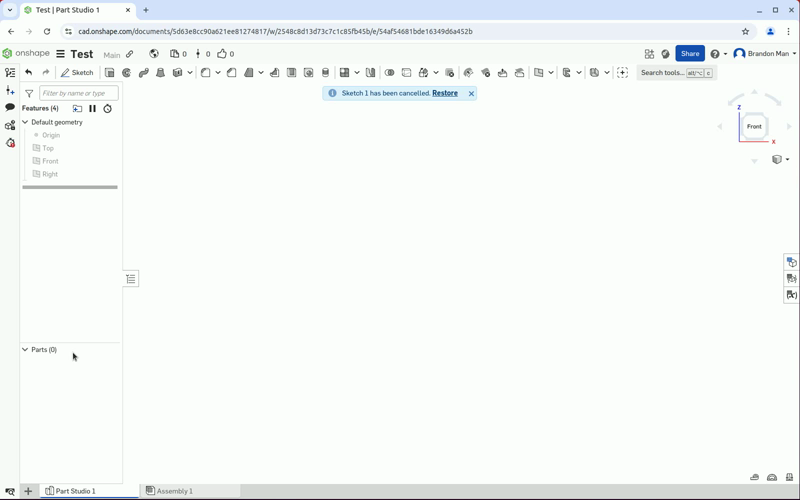
key_up(shift)
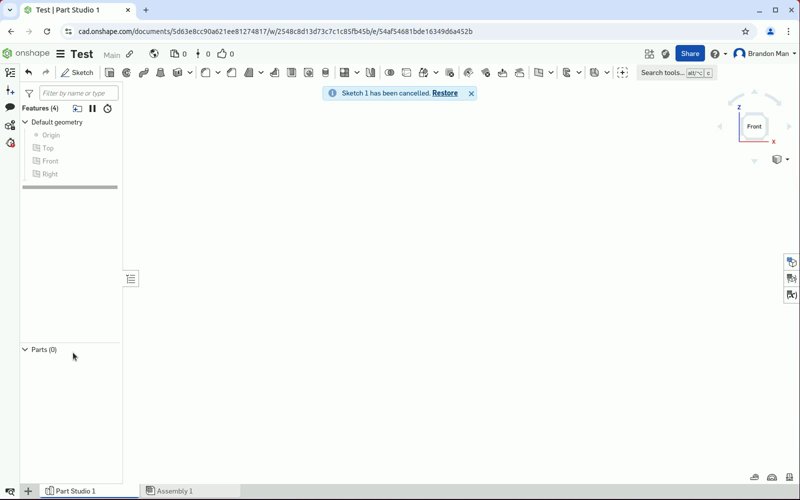
mouse_move(73, 352)
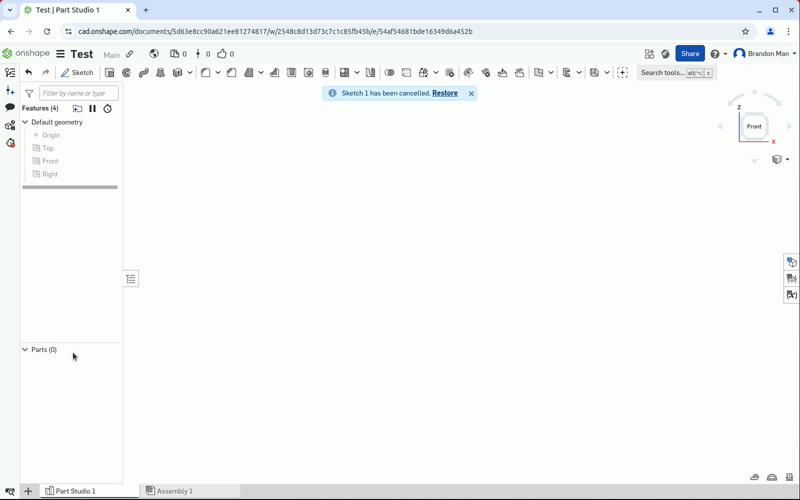
key(shift+y)
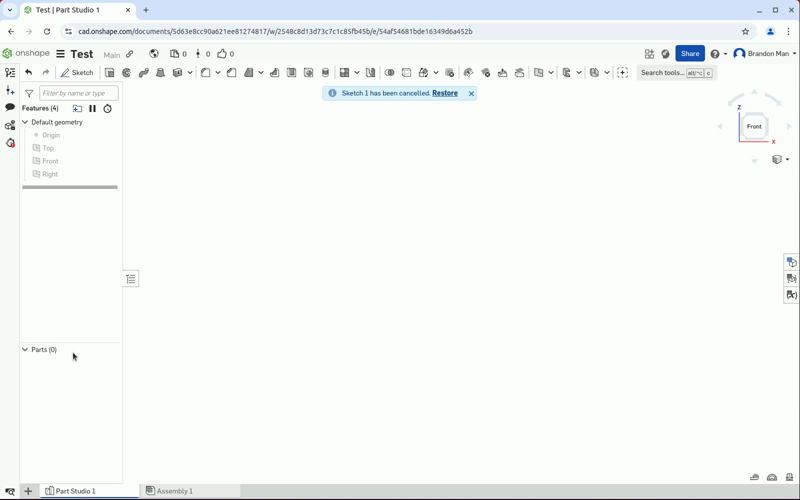
key(shift+s)
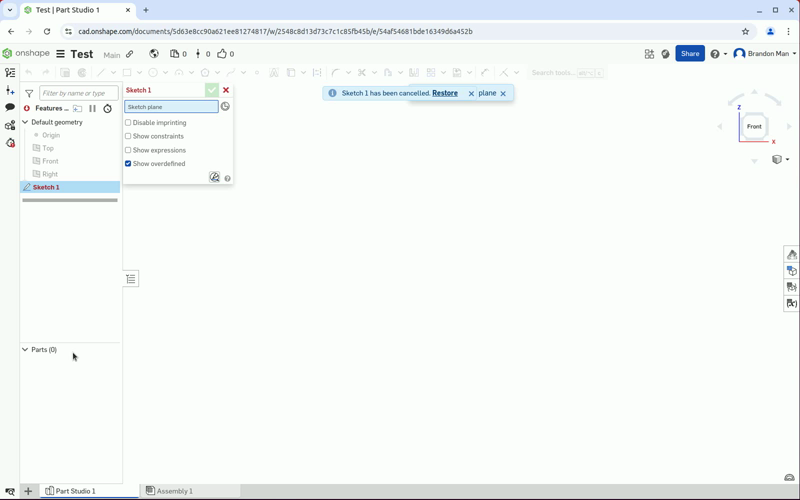
mouse_move(73, 163)
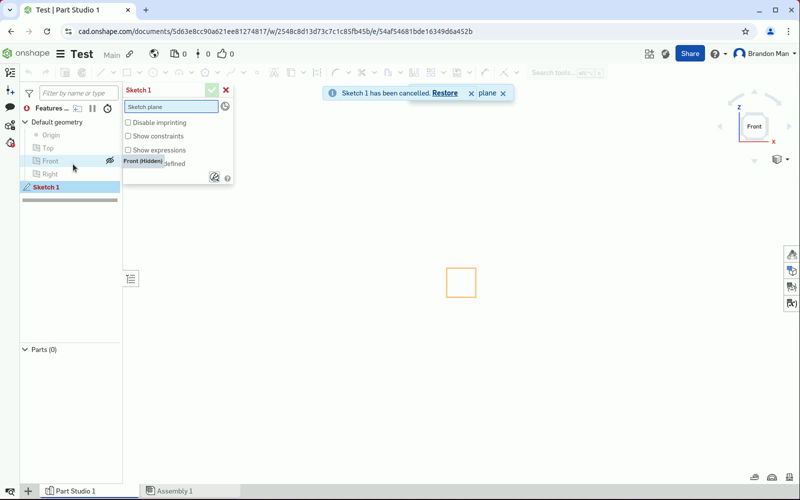
click(73, 163)
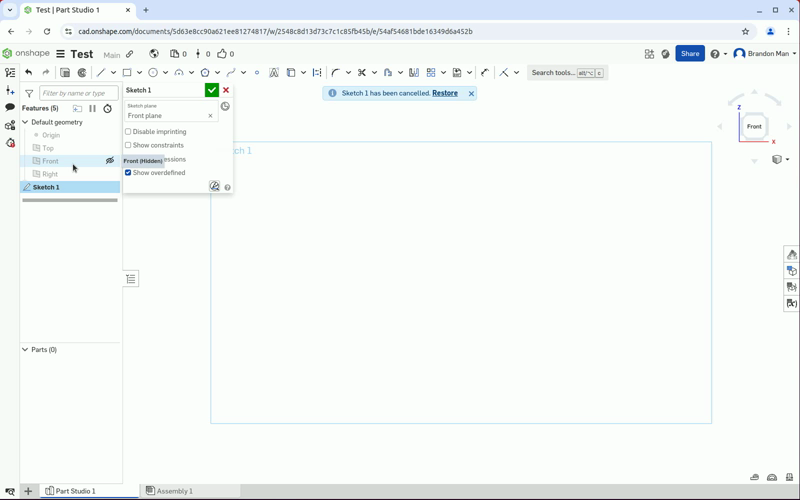
mouse_move(73, 352)
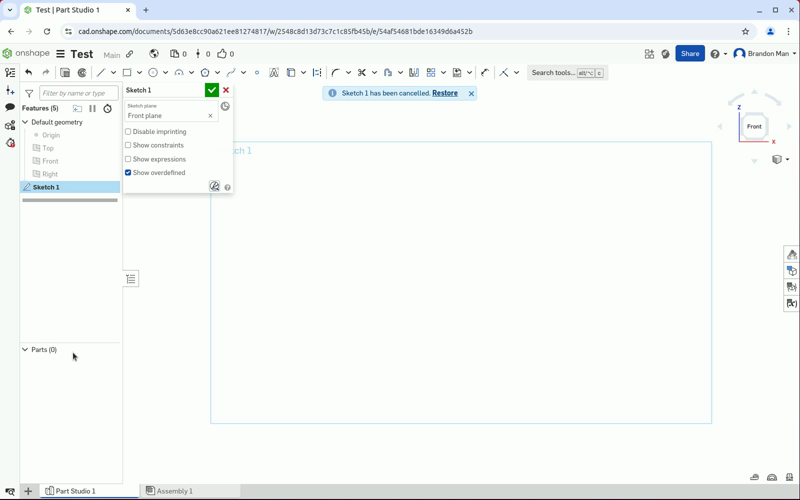
key(y)
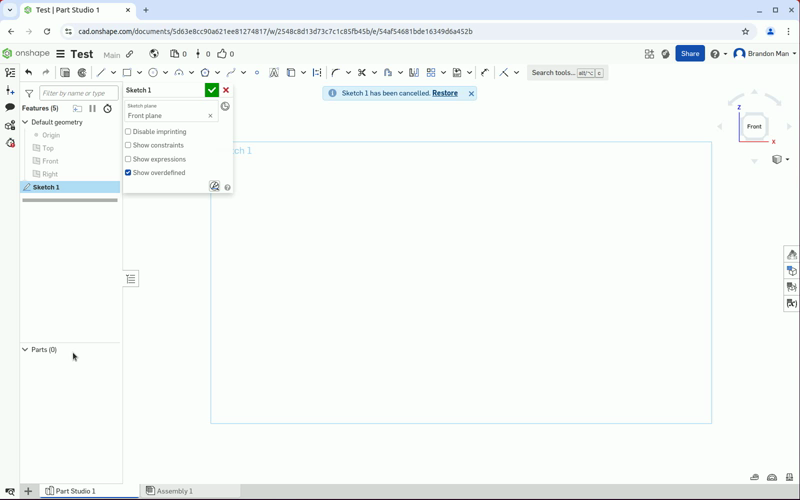
key(l)
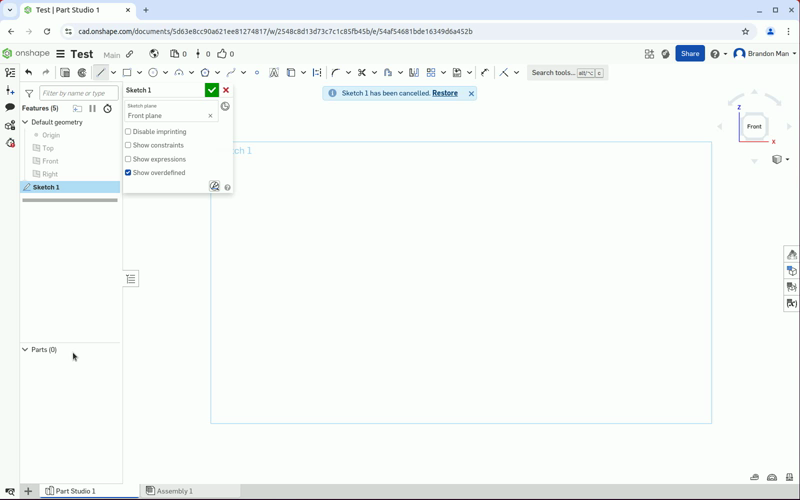
key_down(shift)
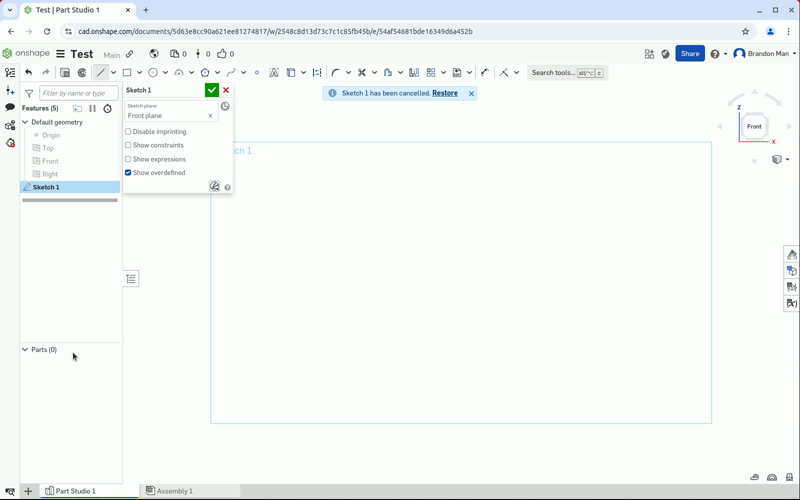
mouse_move(460, 282)
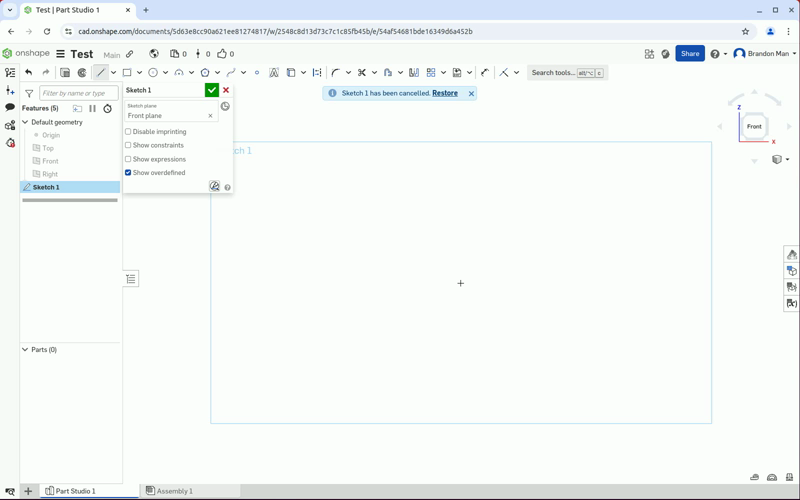
click(460, 282)
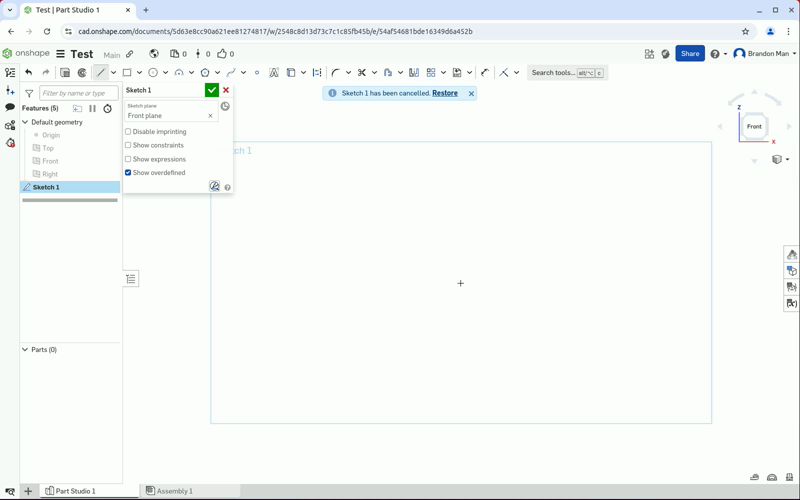
key_up(shift)
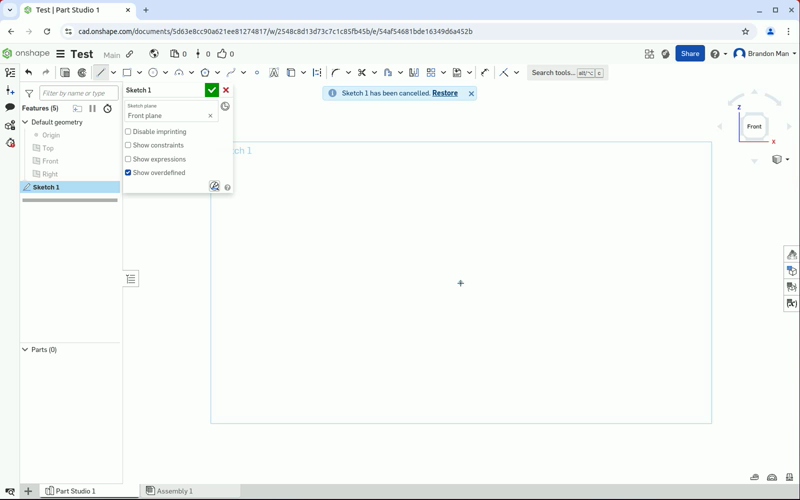
key_down(shift)
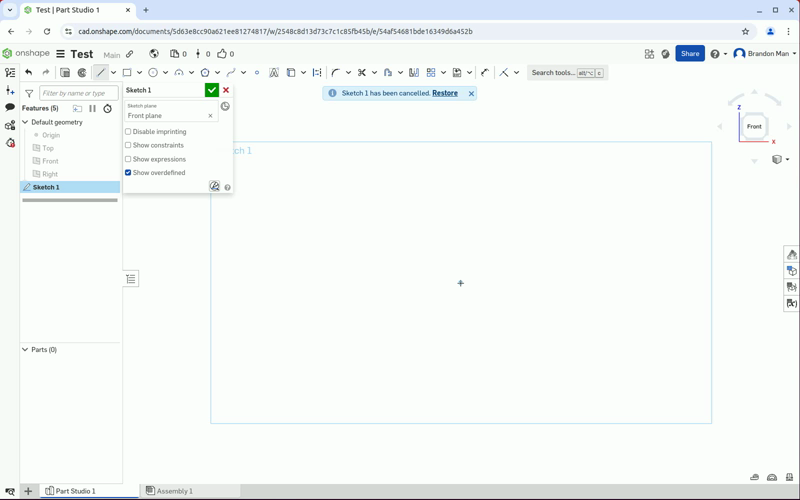
mouse_move(573, 282)
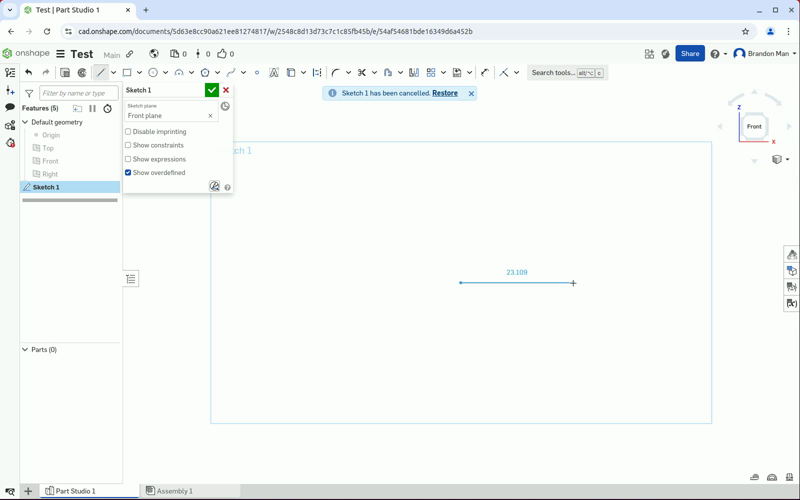
click(573, 282)
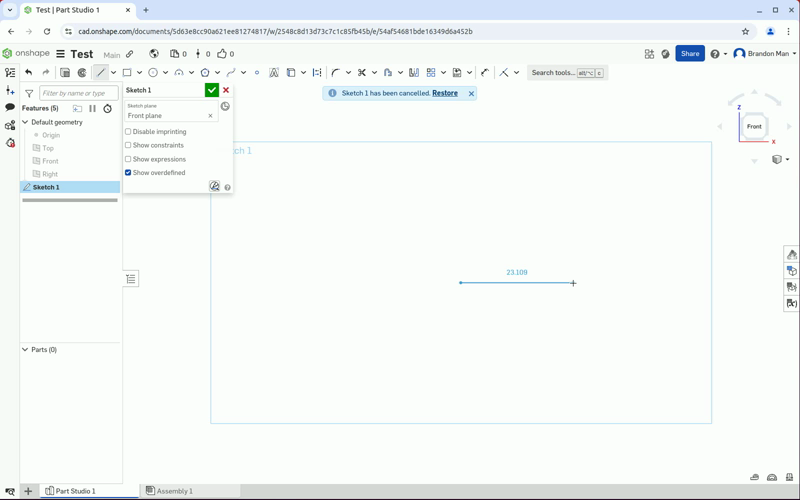
key_up(shift)
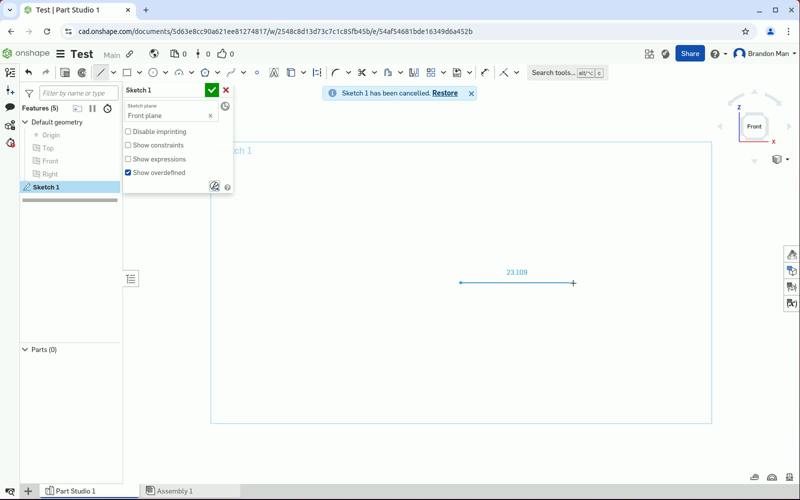
key_down(shift)
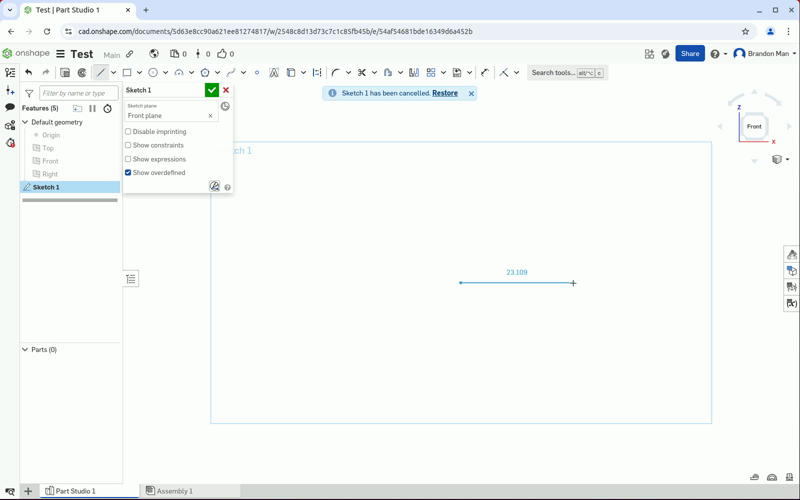
mouse_move(573, 208)
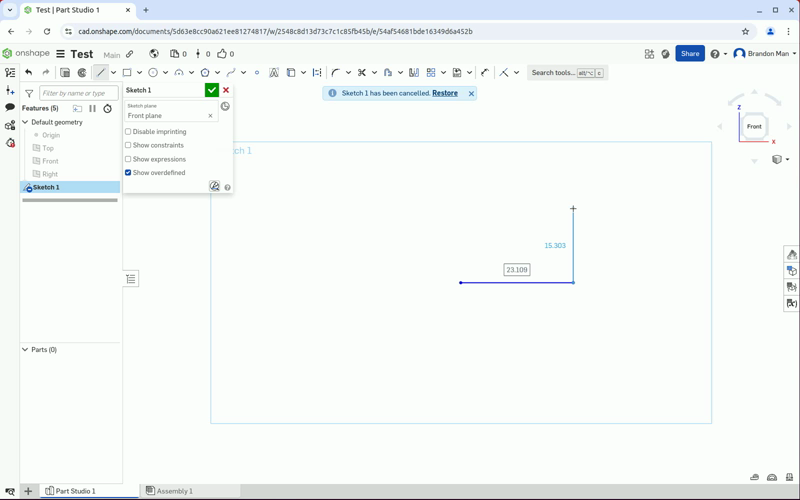
click(573, 208)
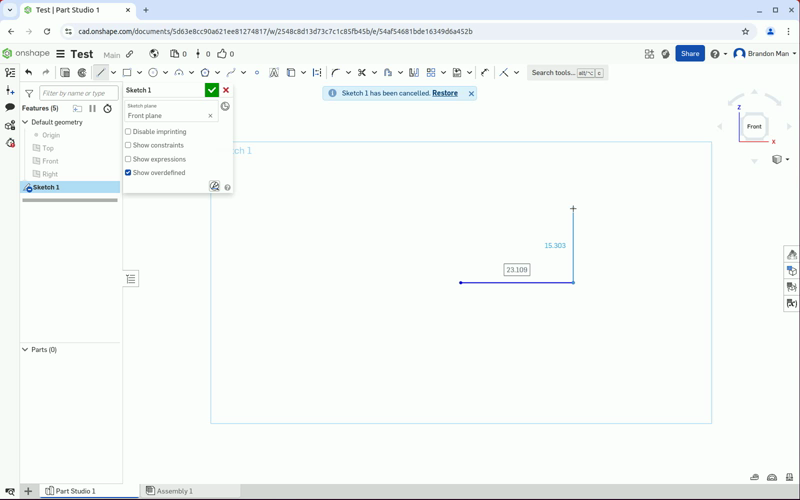
key_up(shift)
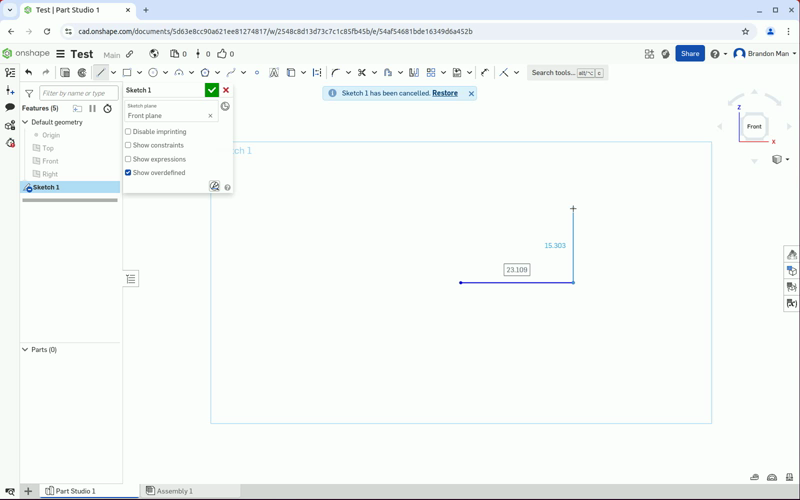
key_down(shift)
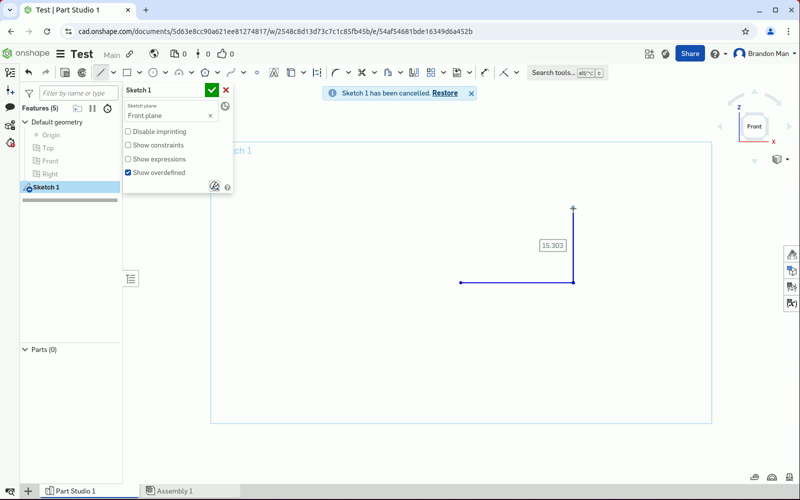
mouse_move(460, 208)
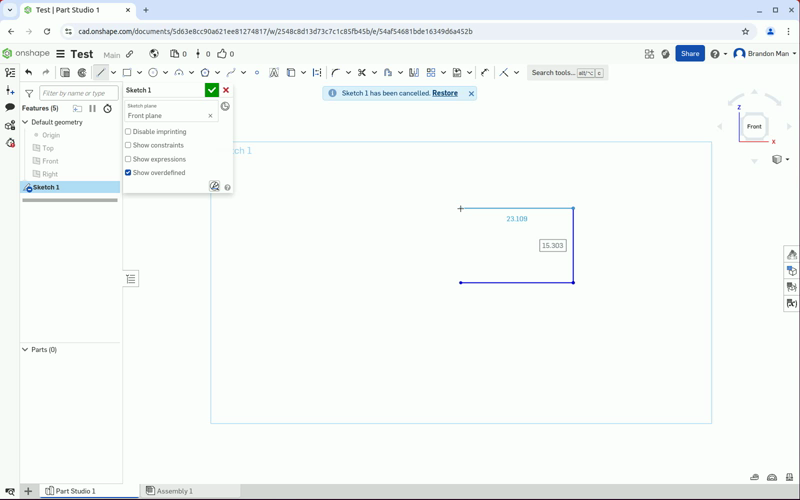
click(460, 208)
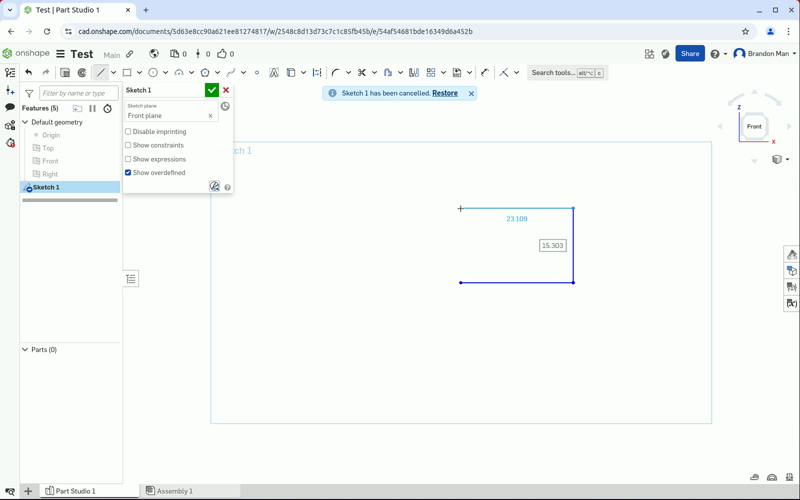
key_up(shift)
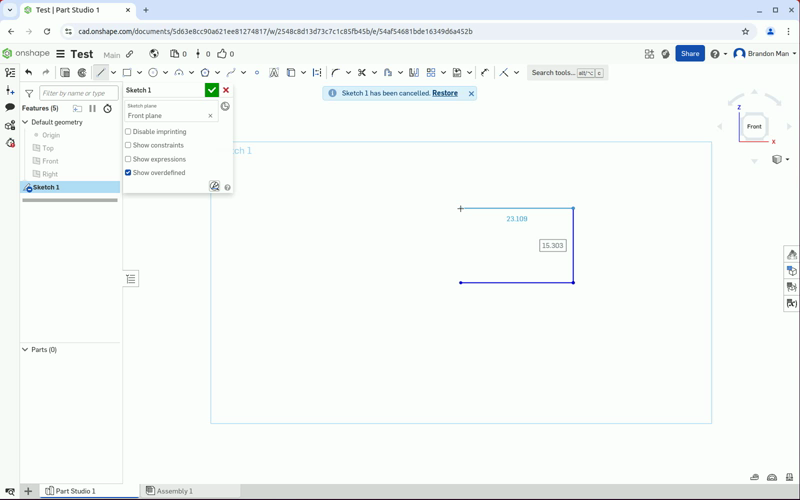
key_down(shift)
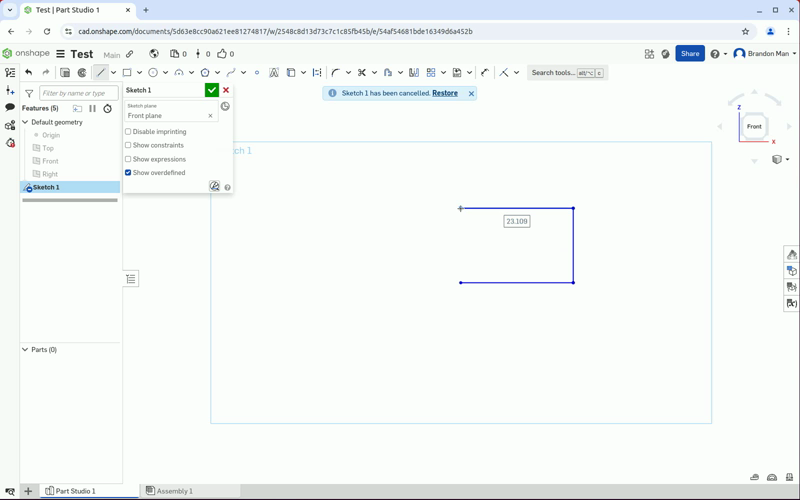
mouse_move(460, 282)
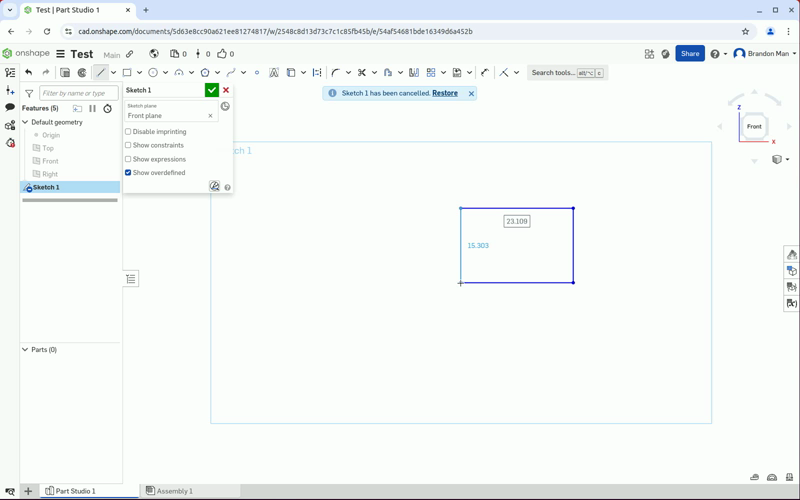
key_up(shift)
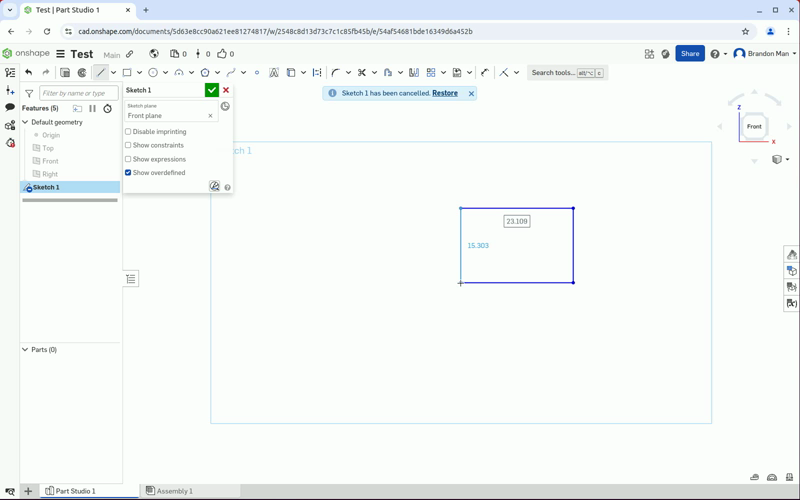
click(460, 282)
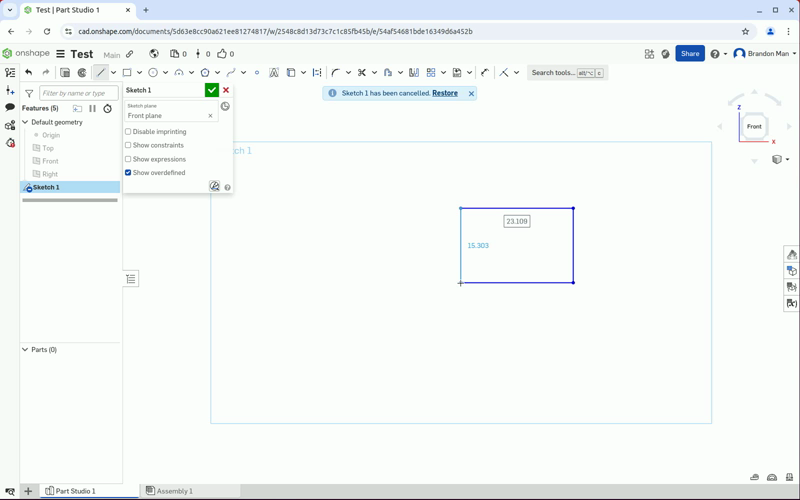
key(esc)
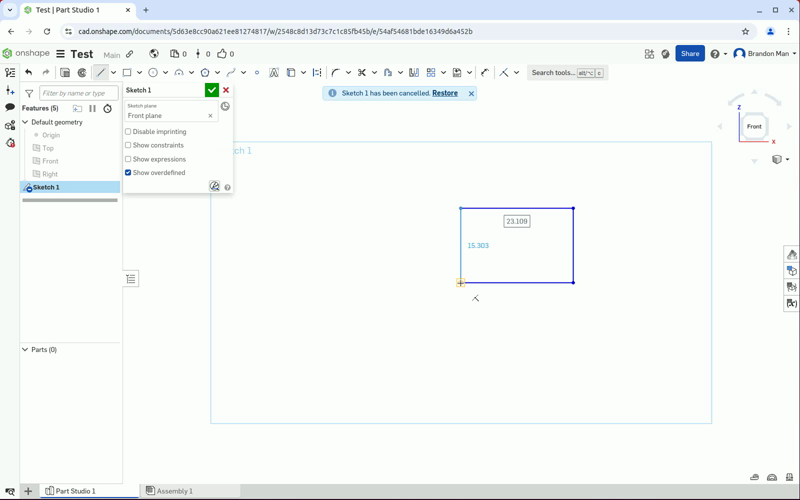
mouse_move(471, 231)
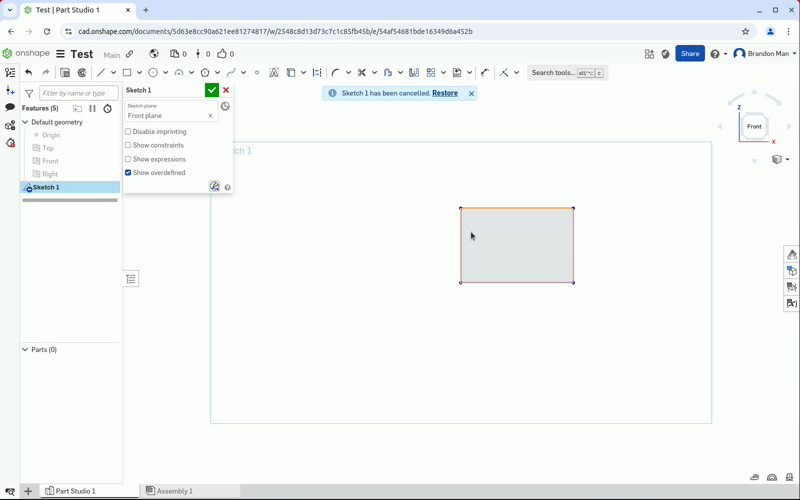
click(471, 231)
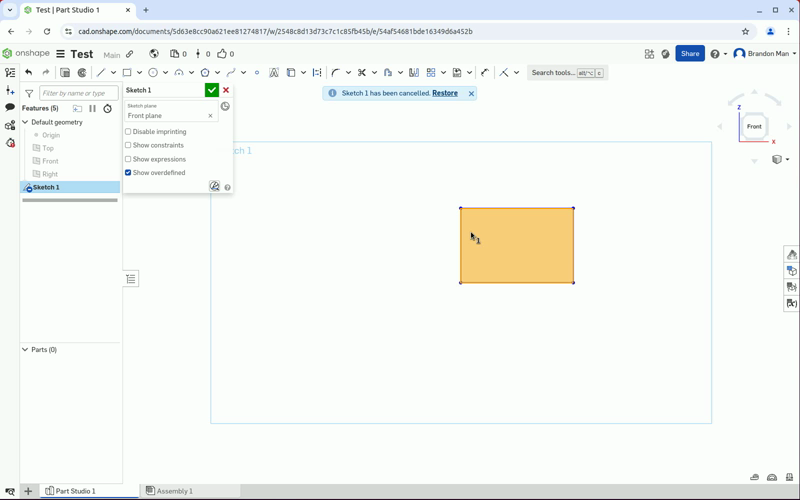
mouse_move(73, 352)
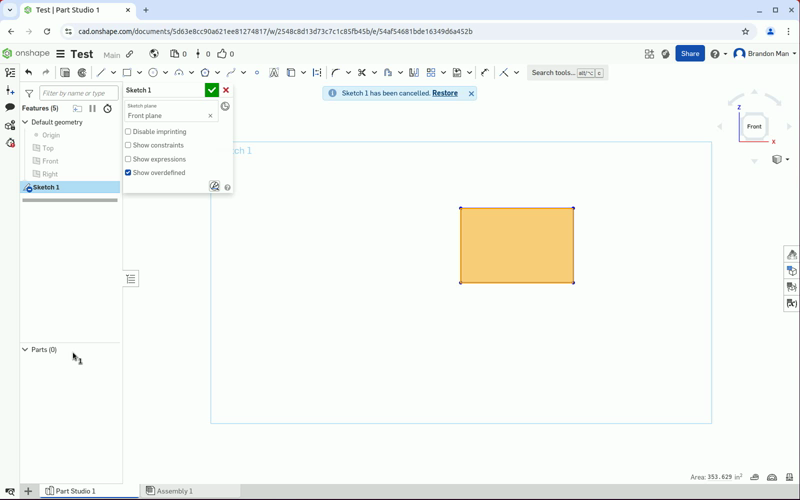
key(shift+y)
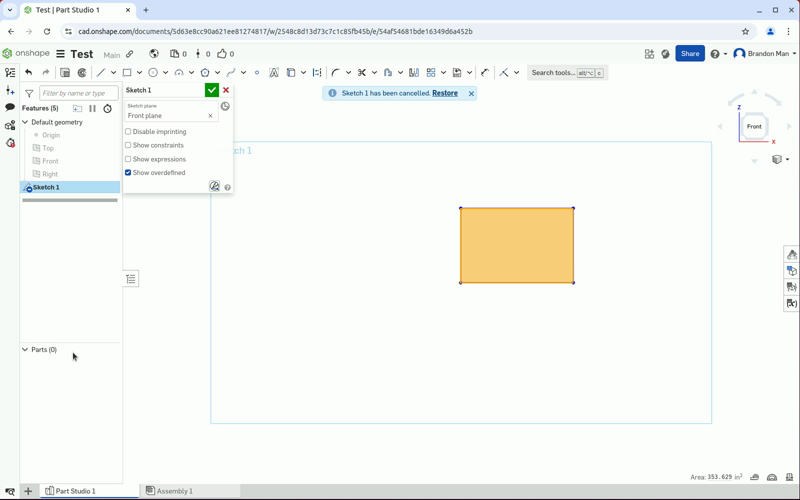
key(shift+e)
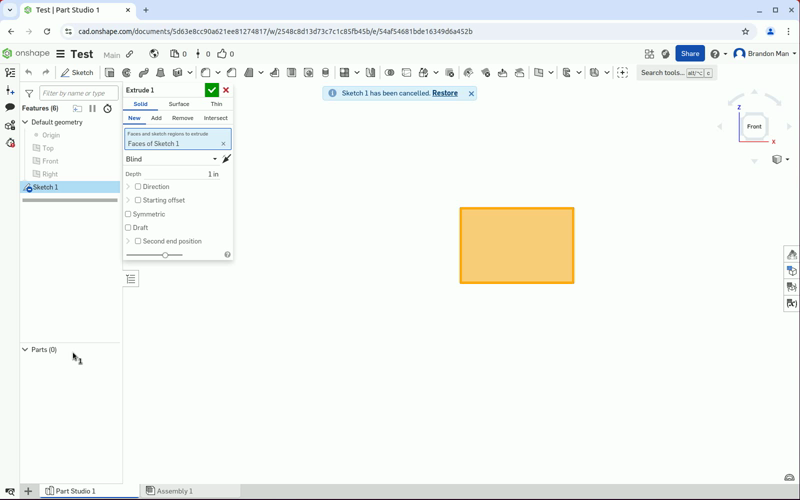
mouse_move(143, 106)
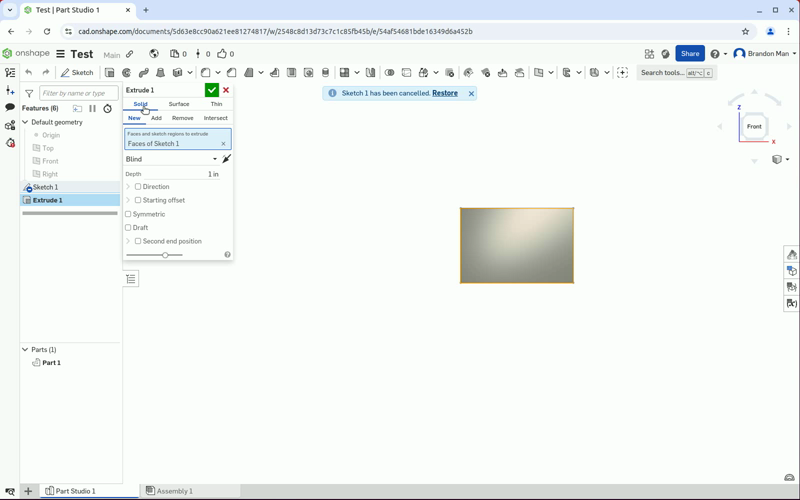
click(143, 106)
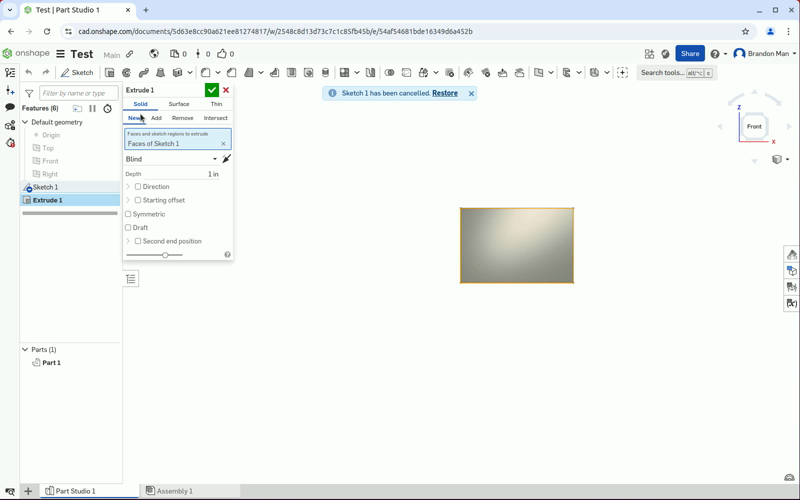
mouse_move(137, 120)
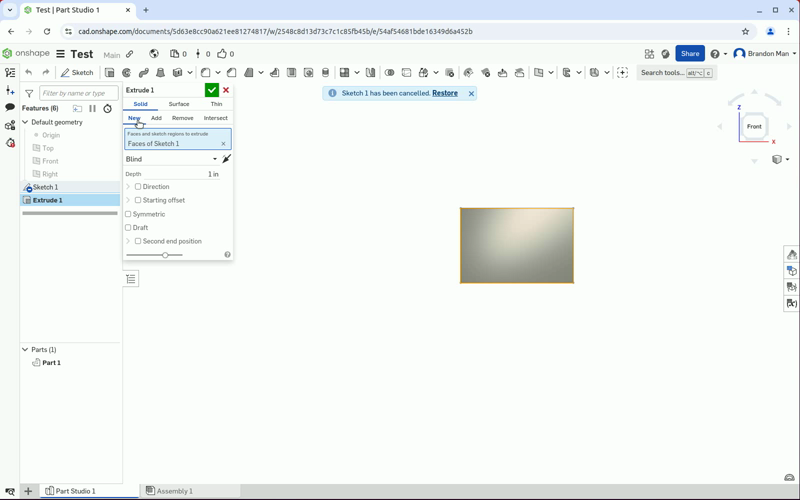
click(137, 120)
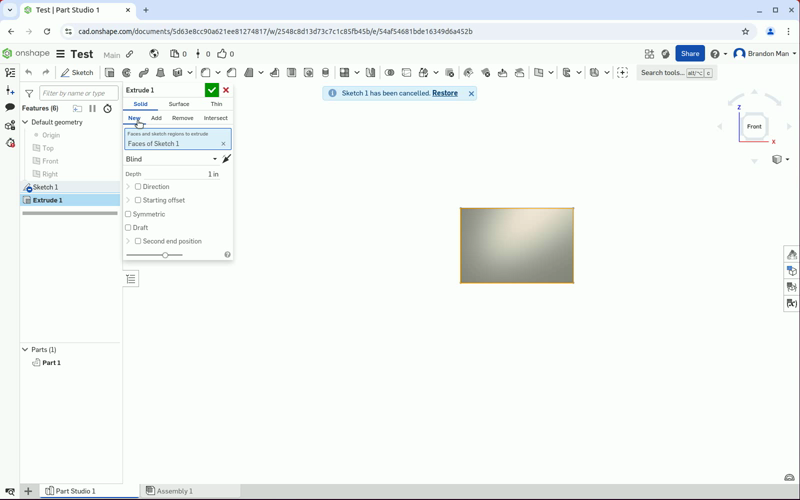
key(tab, 4)
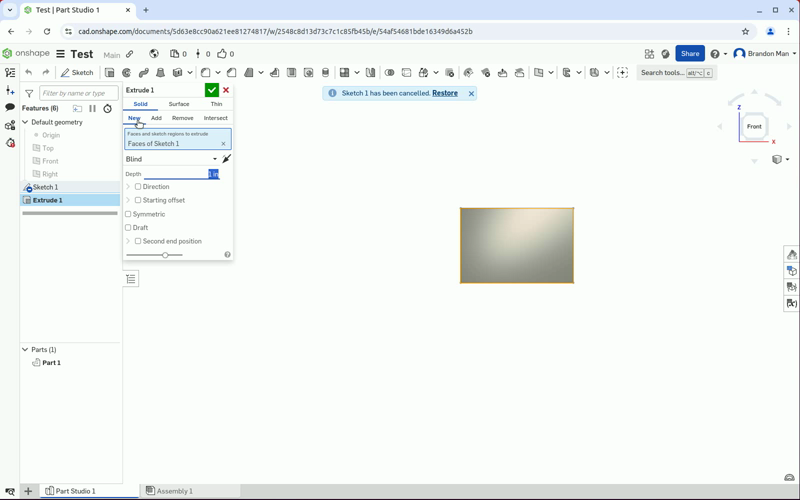
text(15.406)
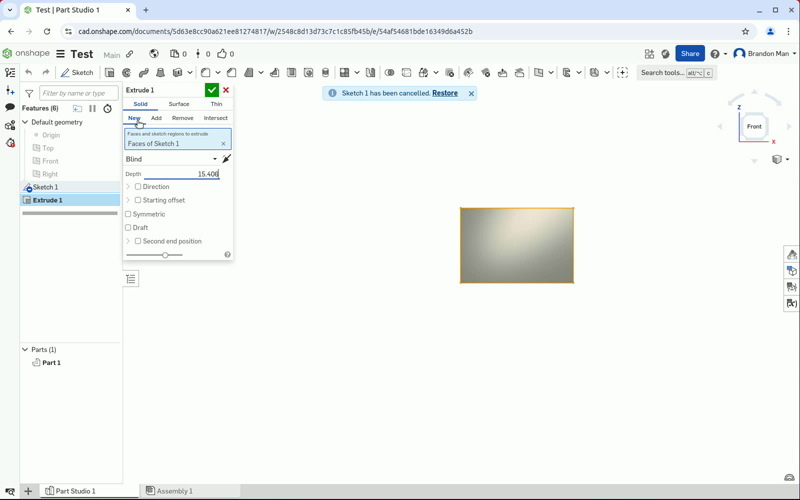
key(tab, 3)
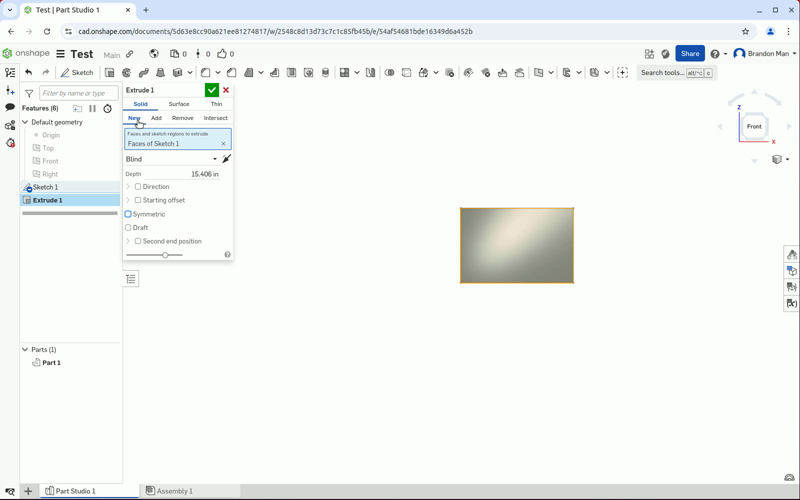
key(space)
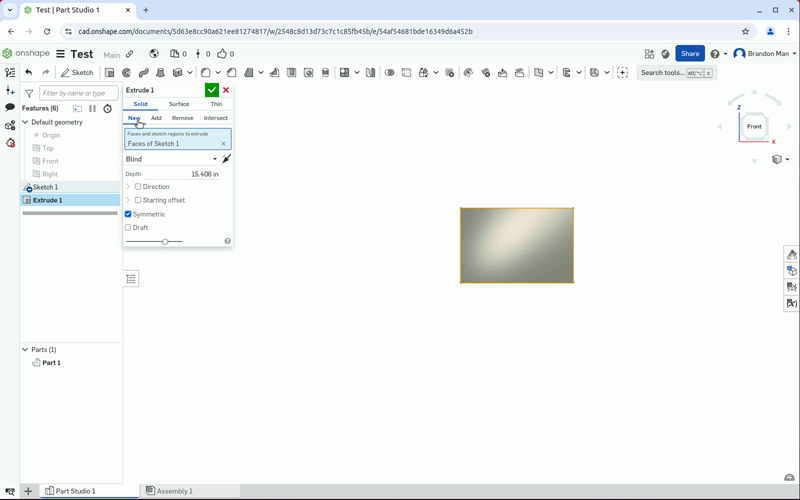
key(enter)
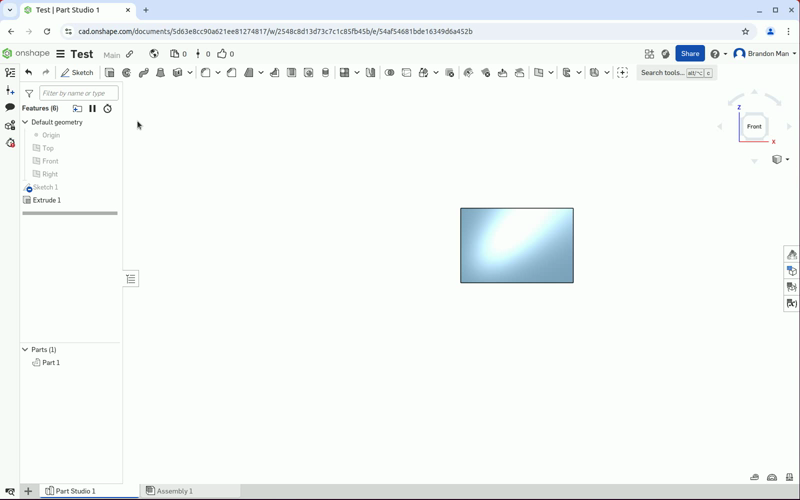
key(shift+h)
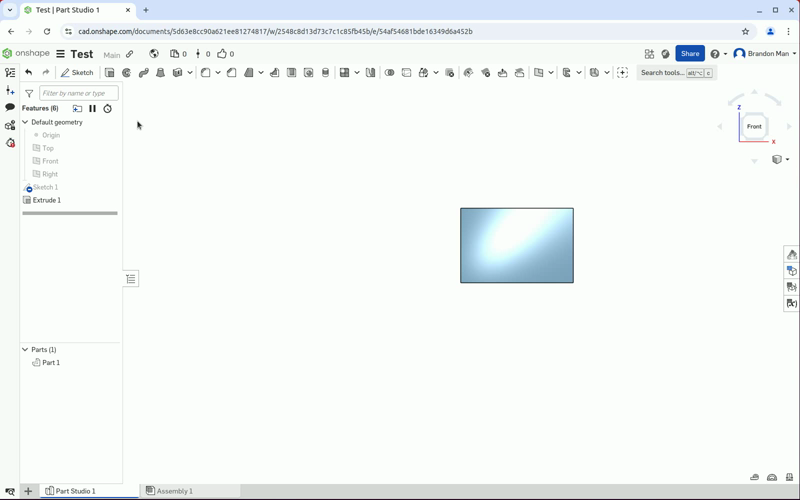
key(shift+h)
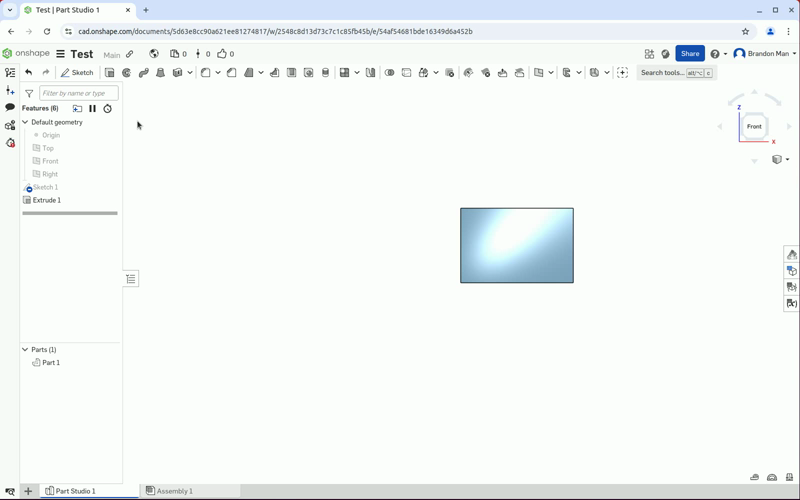
mouse_move(73, 189)
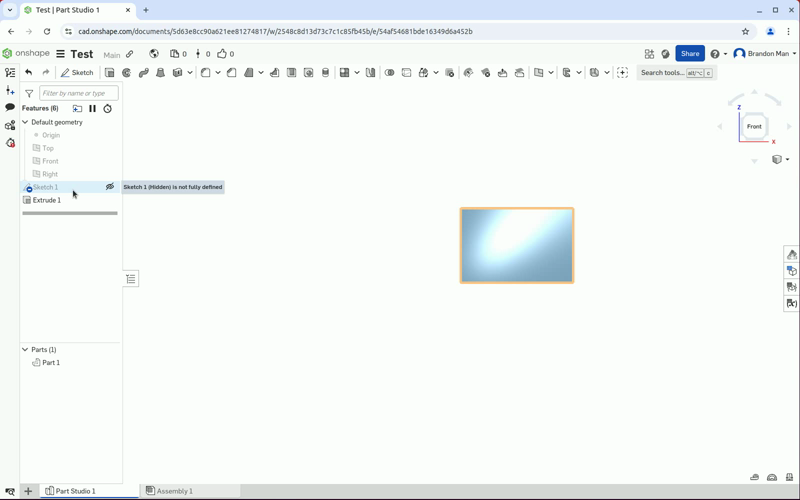
click(73, 189)
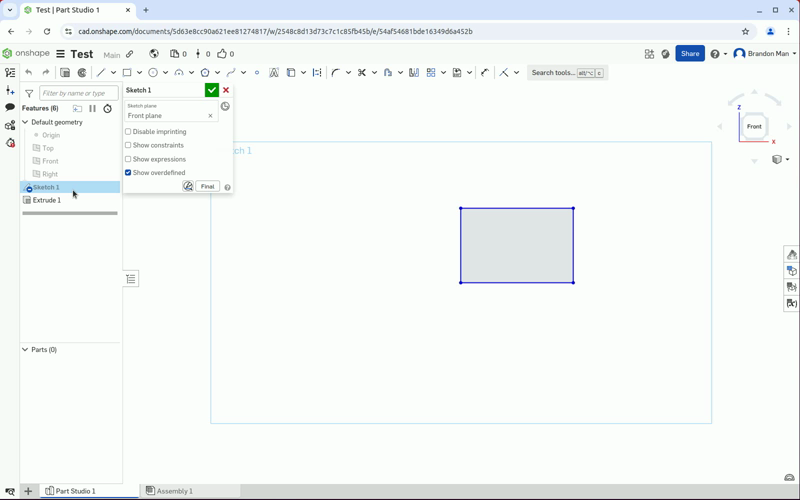
mouse_move(229, 92)
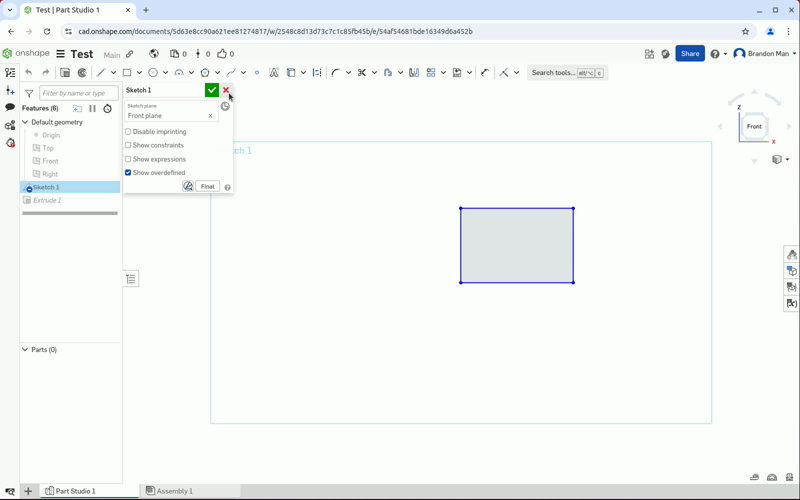
click(229, 92)
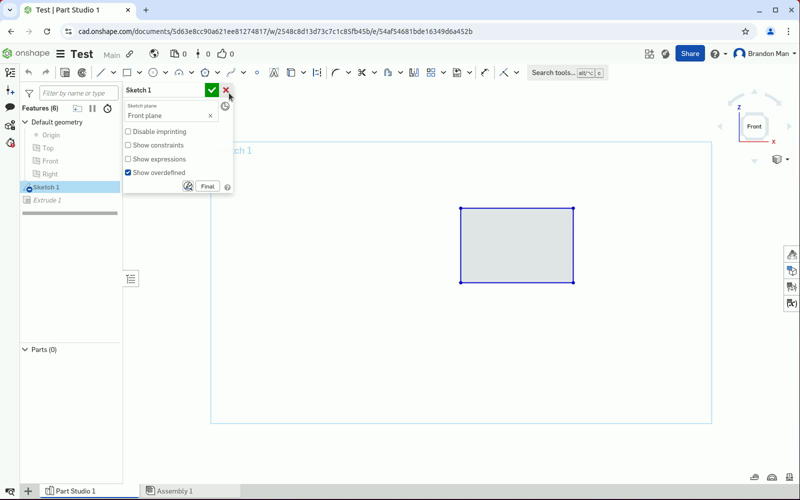
key(shift+s)
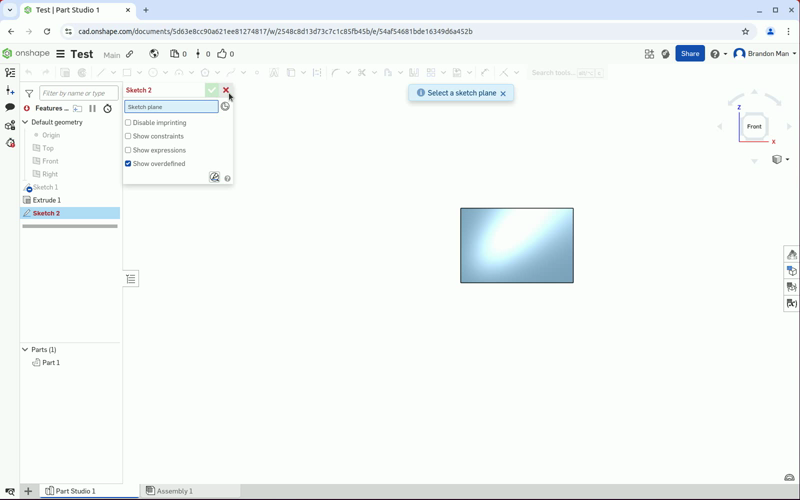
mouse_move(73, 163)
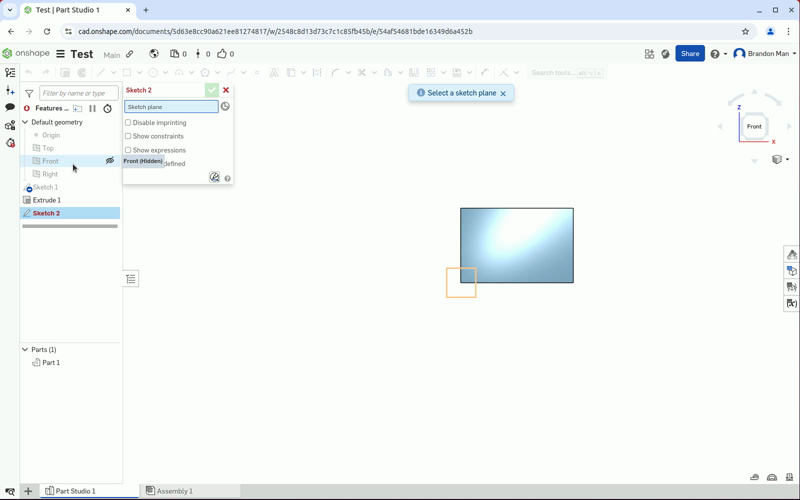
click(73, 163)
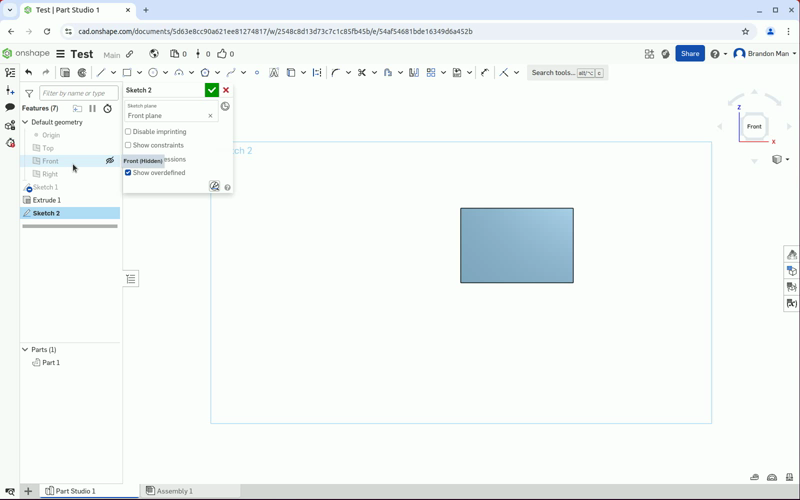
mouse_move(73, 352)
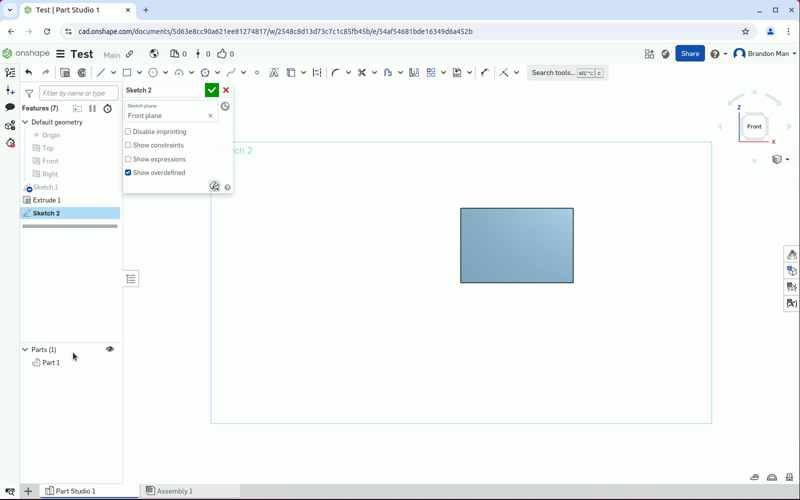
key(y)
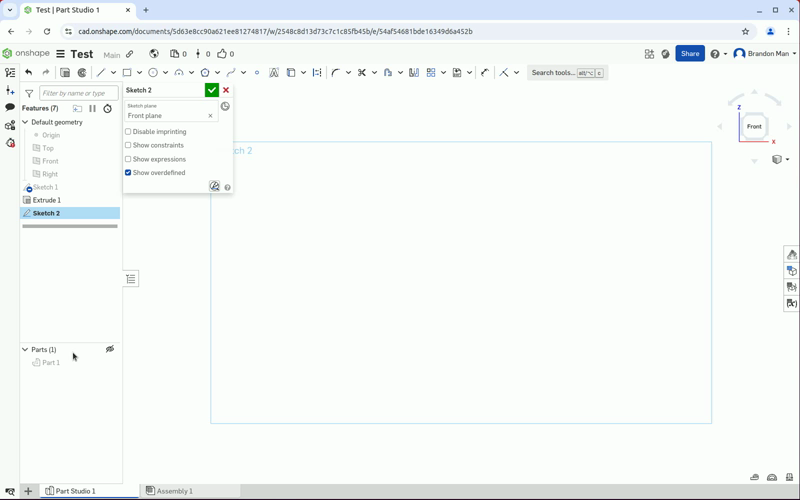
key(l)
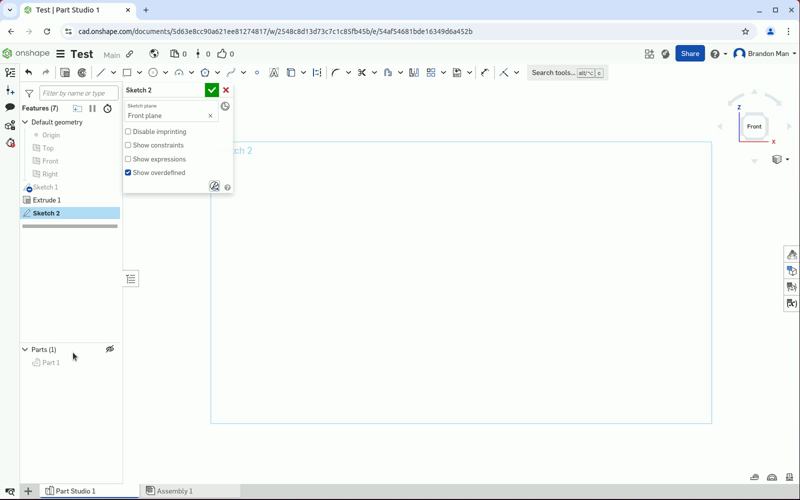
key_down(shift)
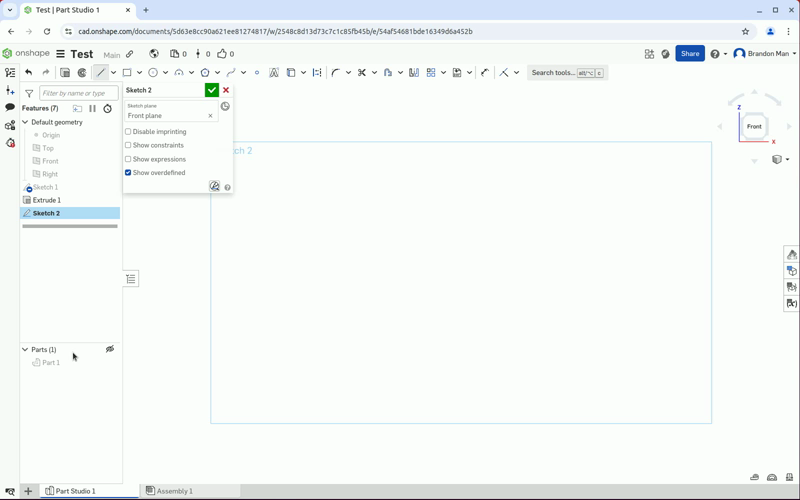
mouse_move(516, 207)
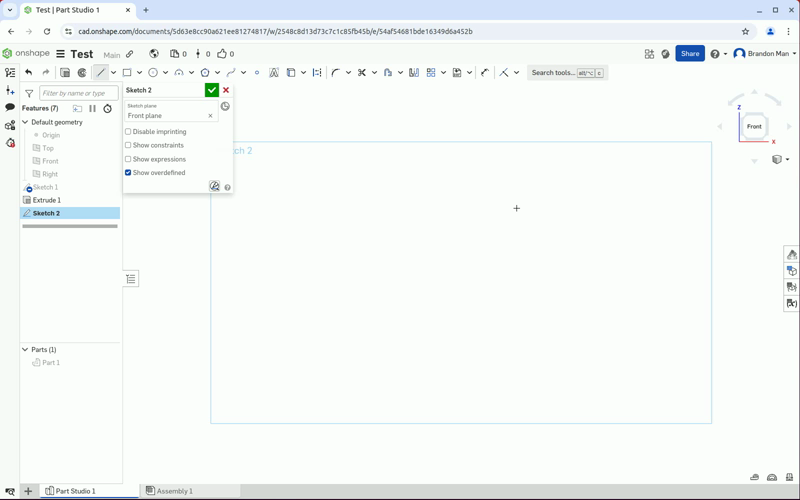
click(516, 207)
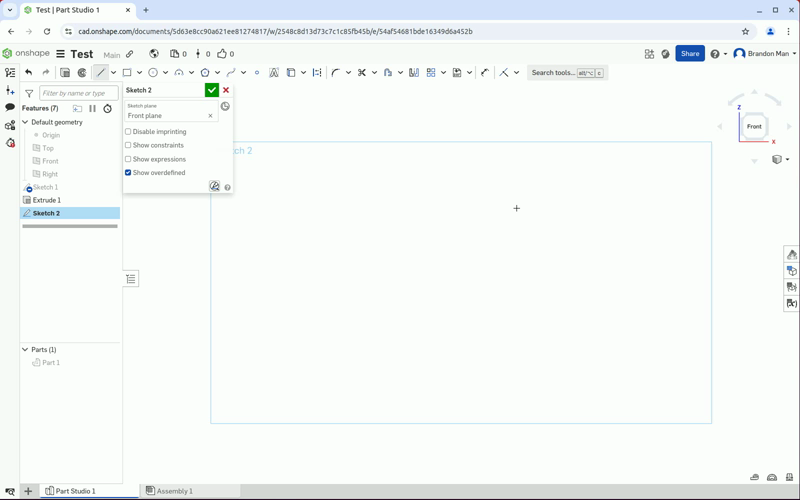
key_up(shift)
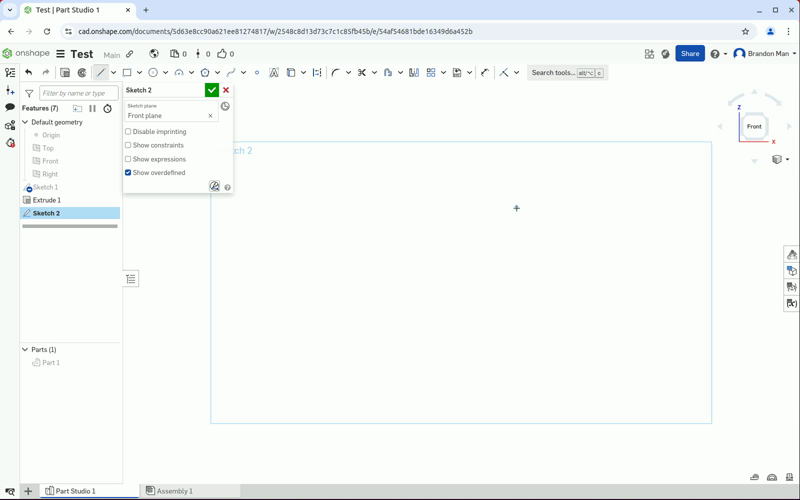
key_down(shift)
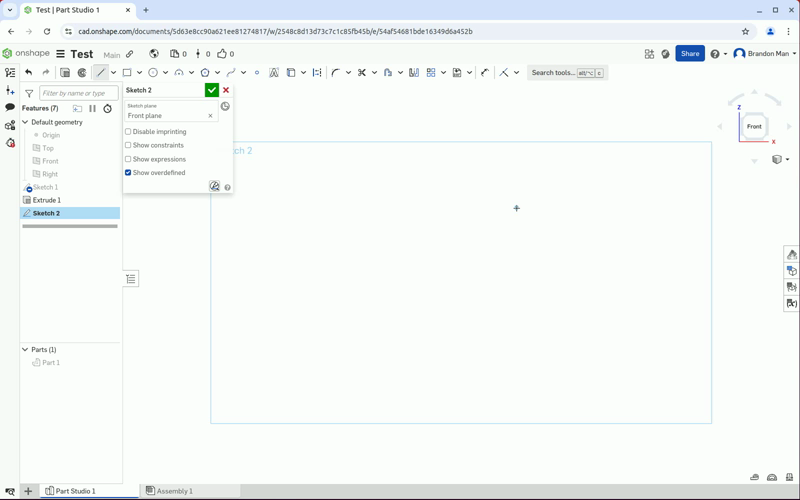
mouse_move(573, 264)
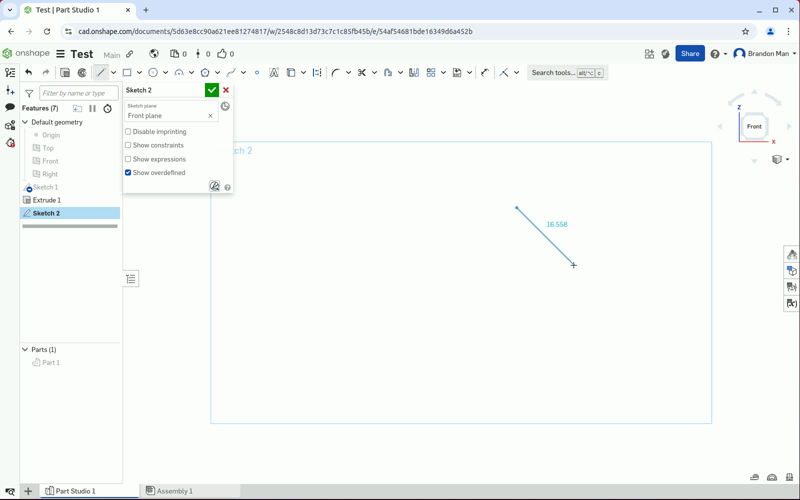
click(573, 264)
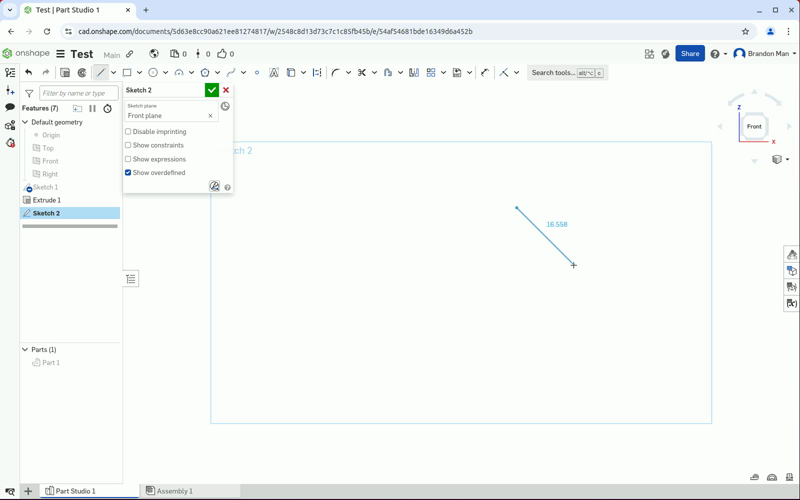
key_up(shift)
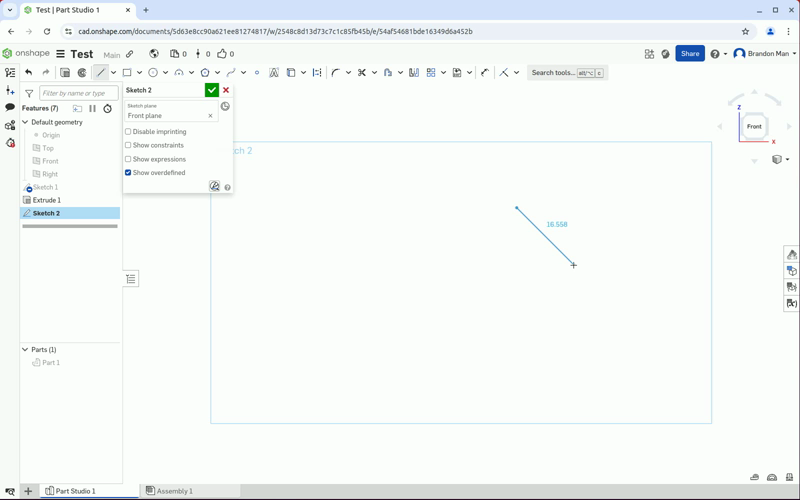
key_down(shift)
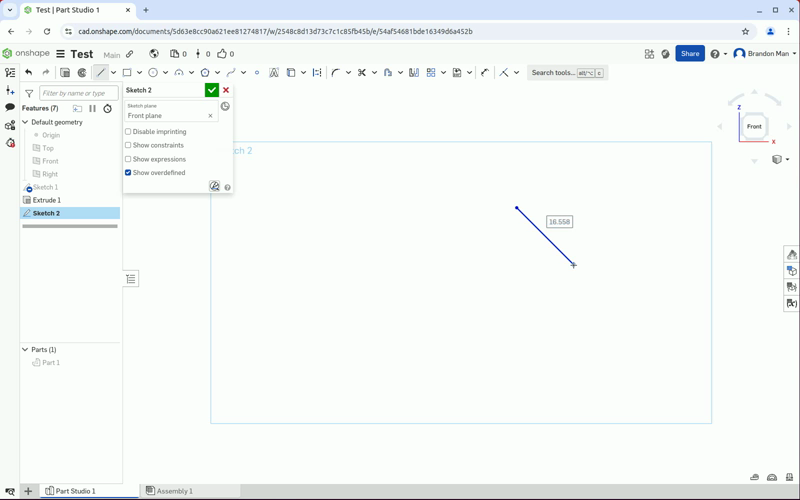
mouse_move(589, 264)
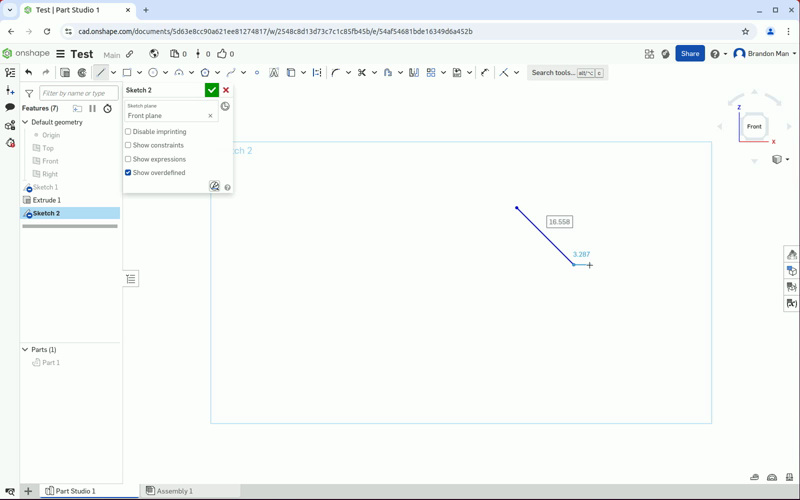
mouse_move(573, 207)
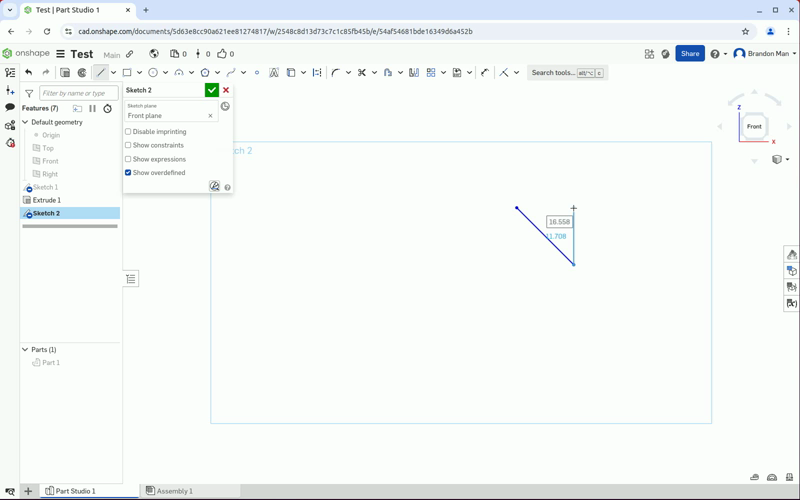
click(573, 207)
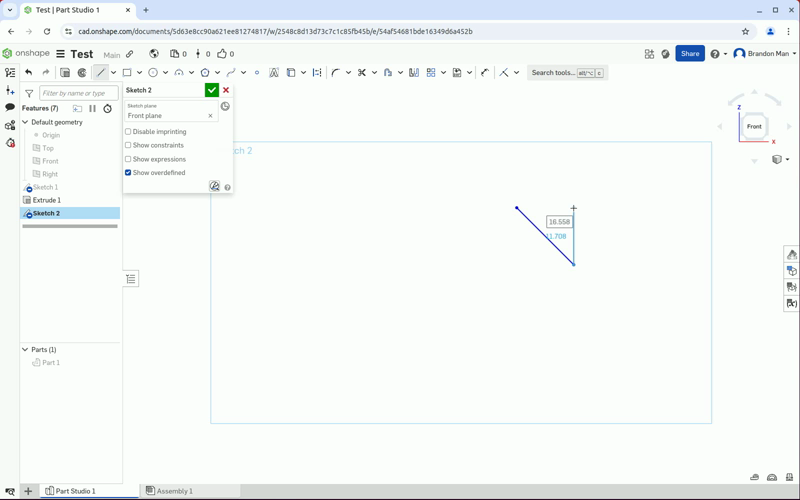
key_up(shift)
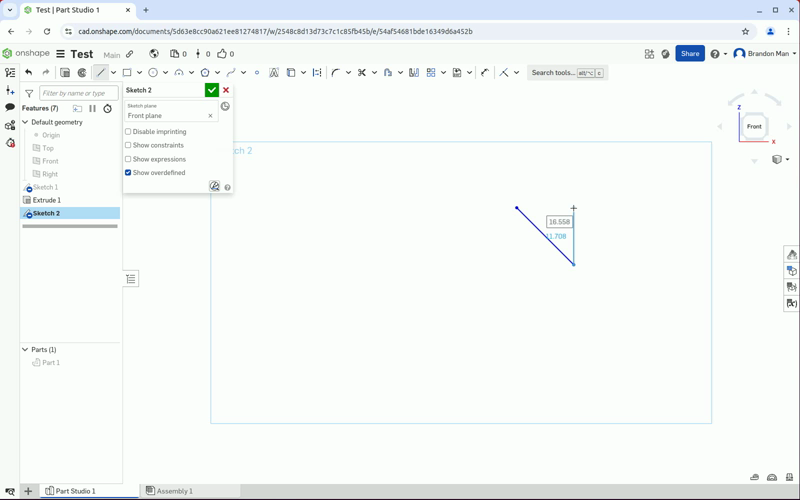
mouse_move(589, 207)
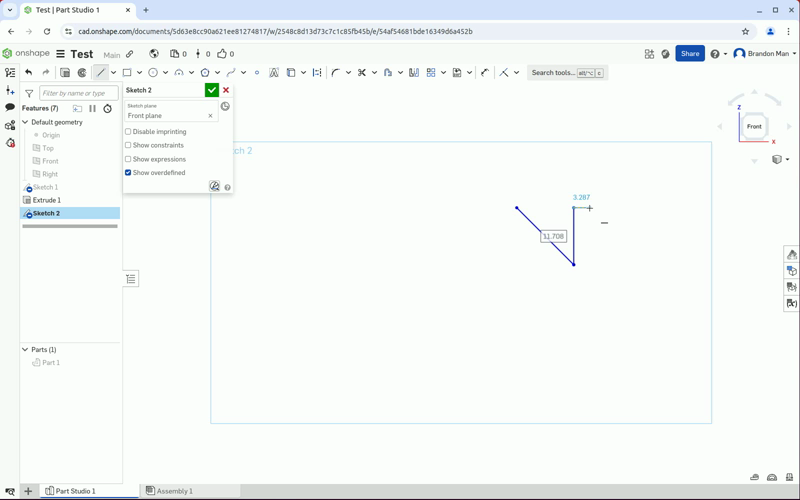
key_down(shift)
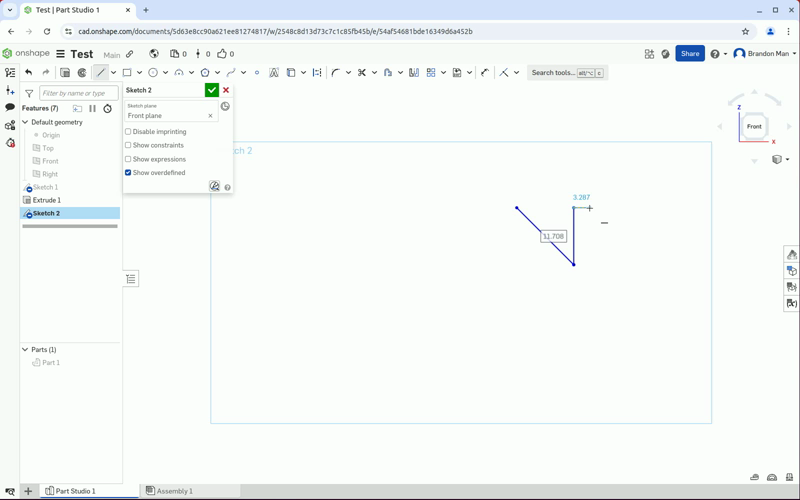
mouse_move(516, 207)
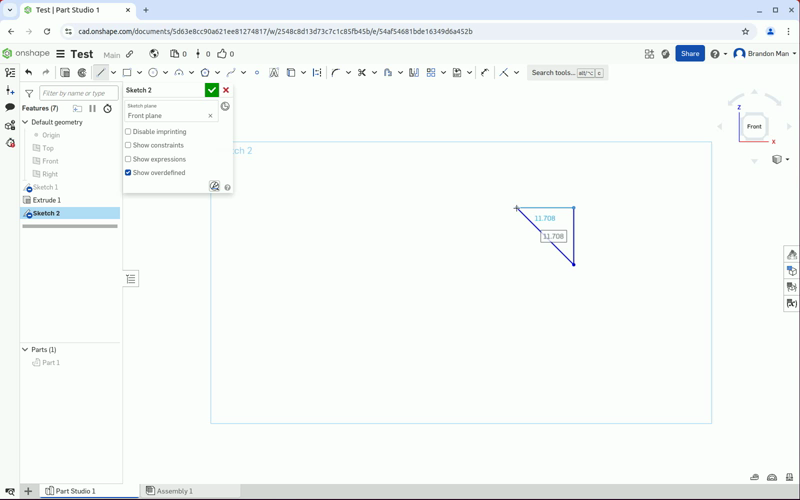
key_up(shift)
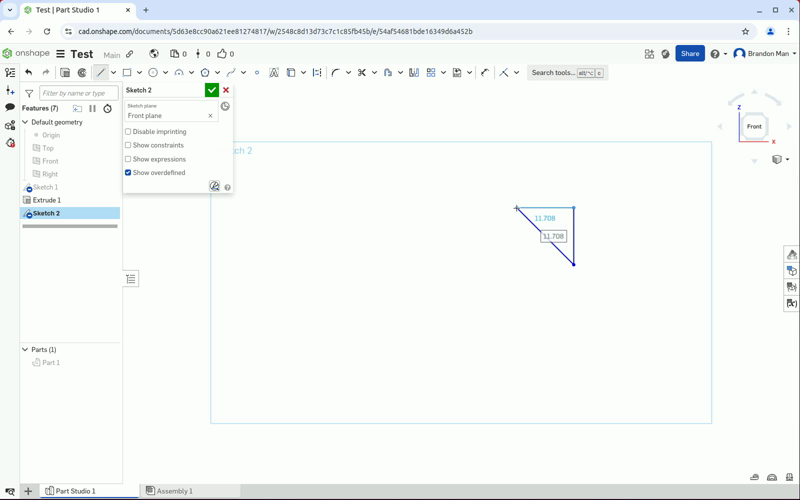
click(516, 207)
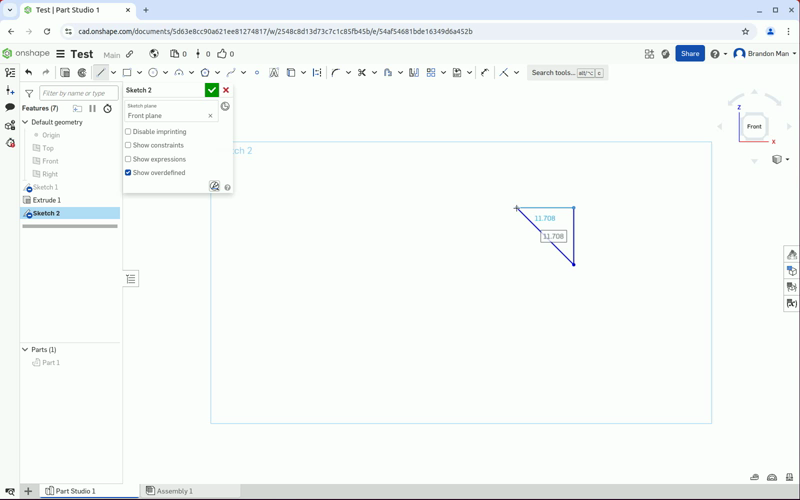
key(esc)
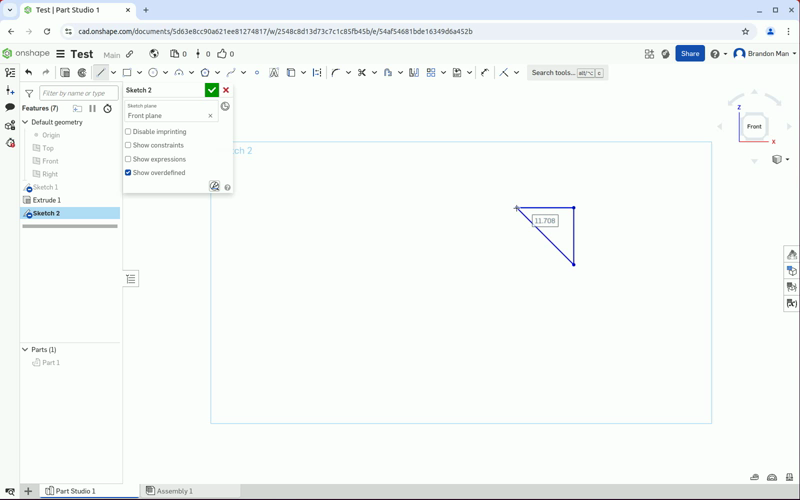
mouse_move(572, 227)
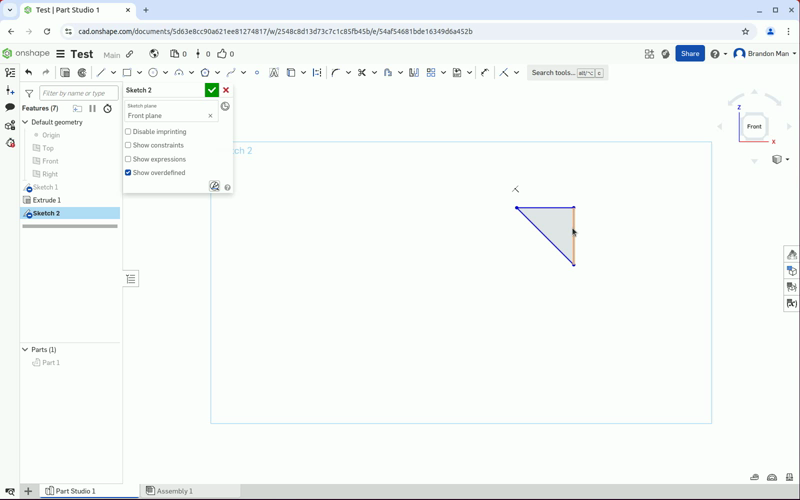
scroll(6)
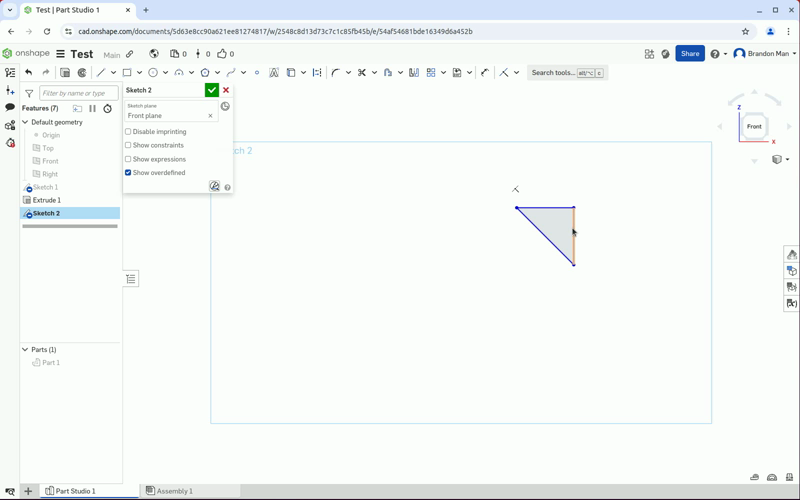
scroll(6)
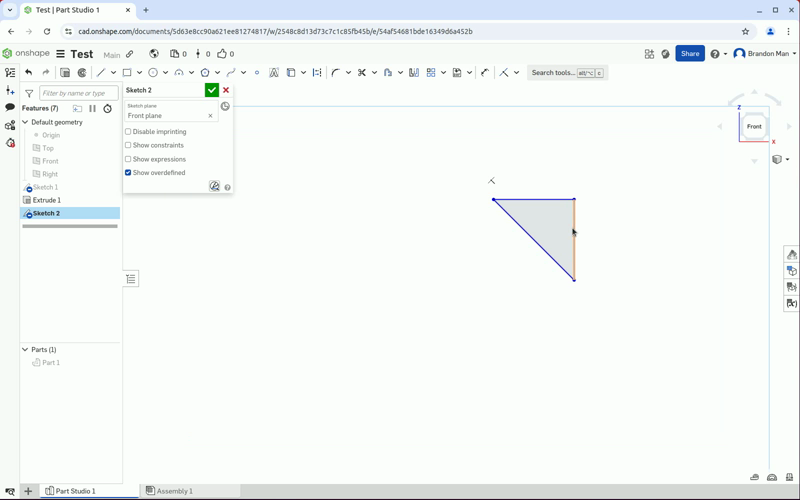
scroll(6)
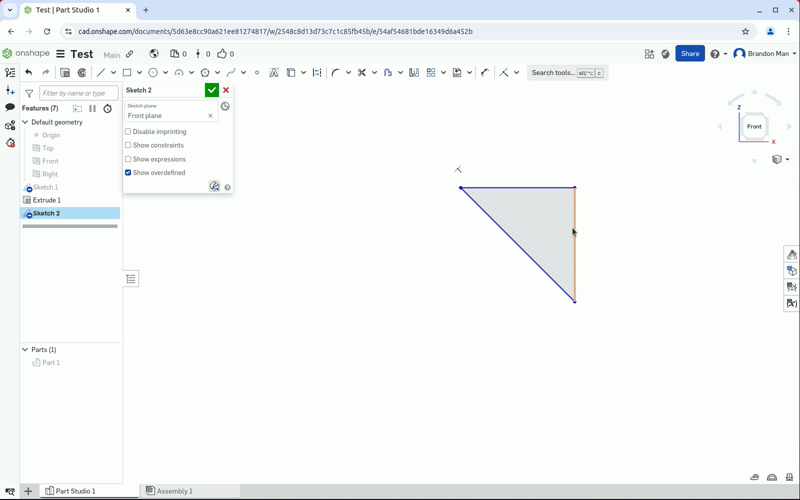
scroll(6)
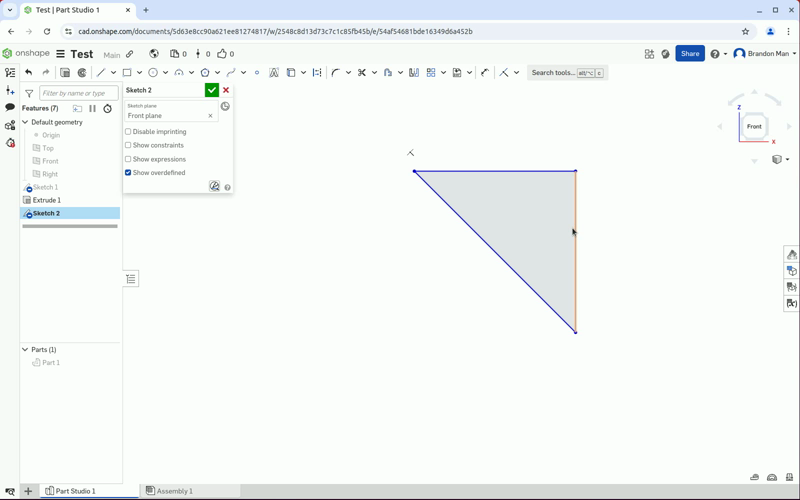
scroll(6)
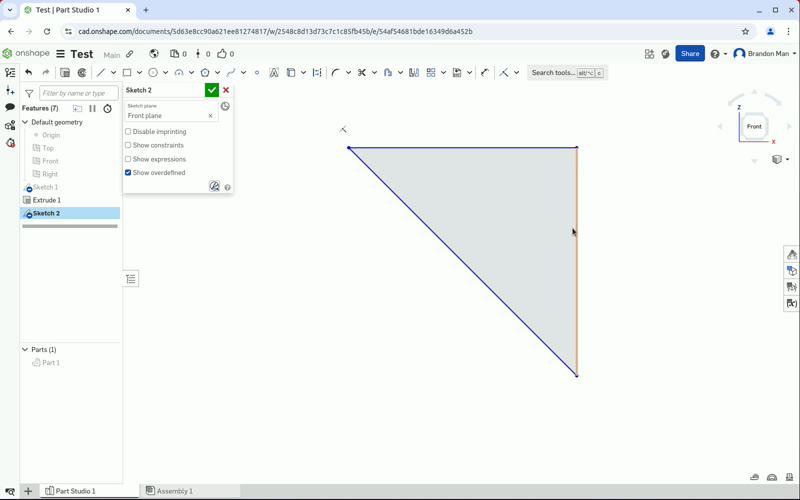
scroll(6)
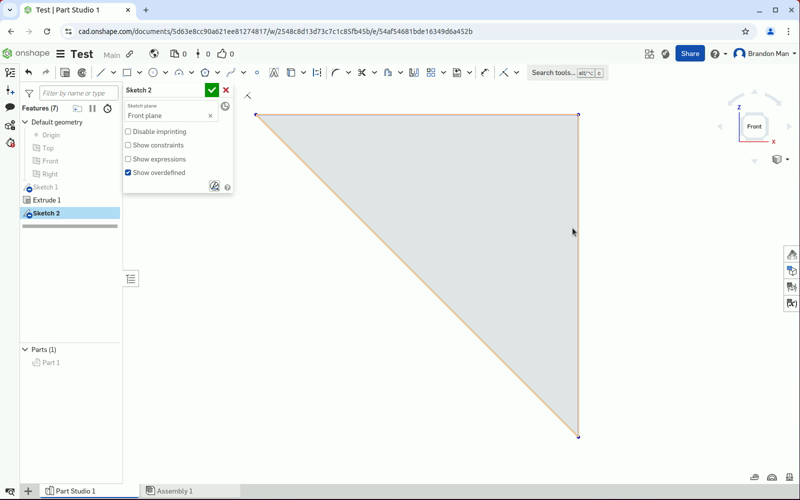
scroll(6)
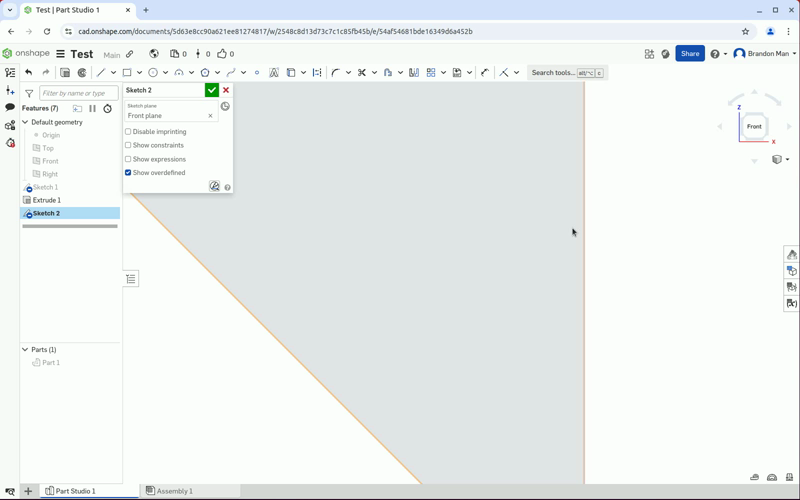
click(572, 227)
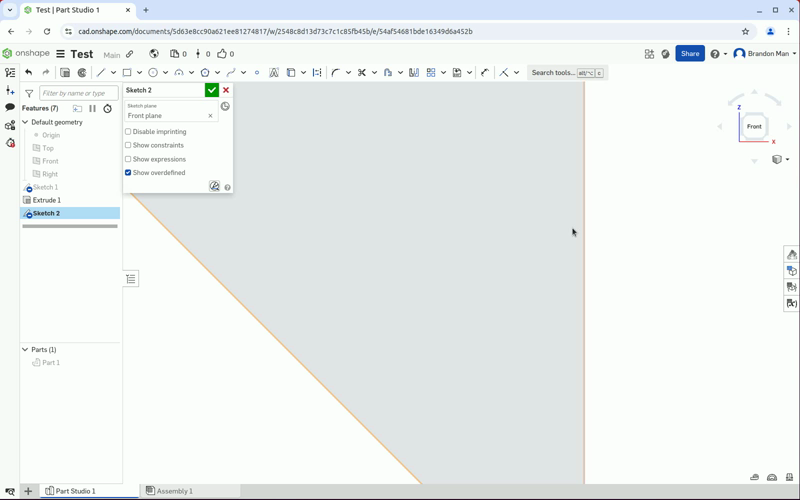
scroll(-6)
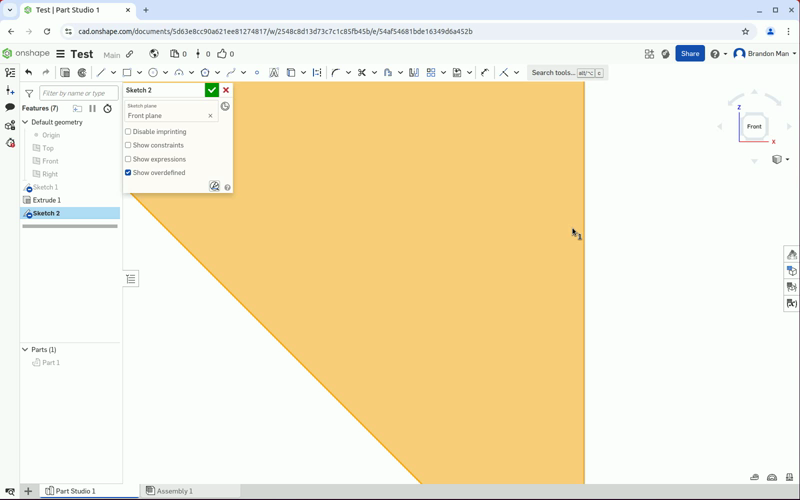
scroll(-6)
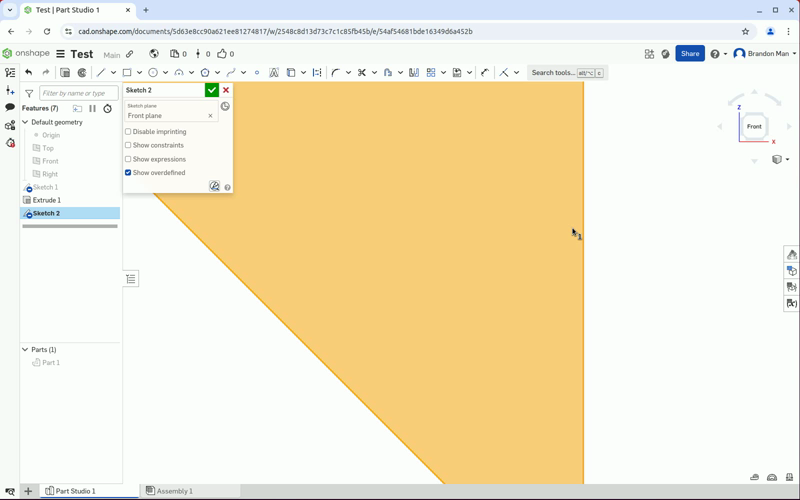
scroll(-6)
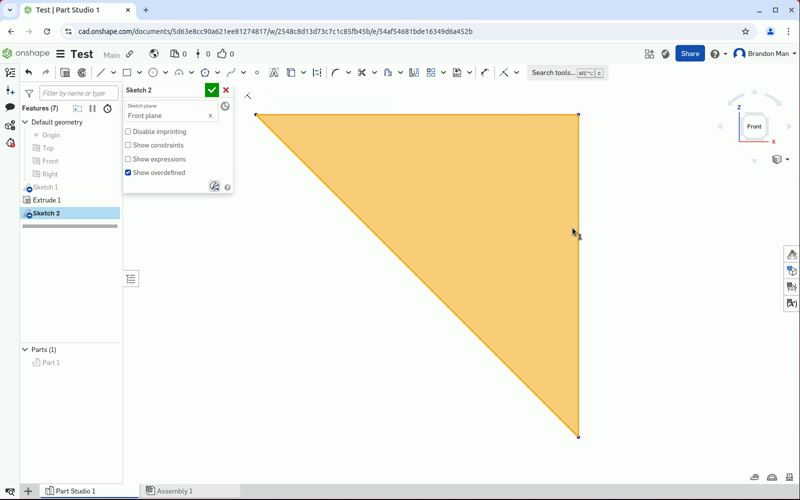
scroll(-6)
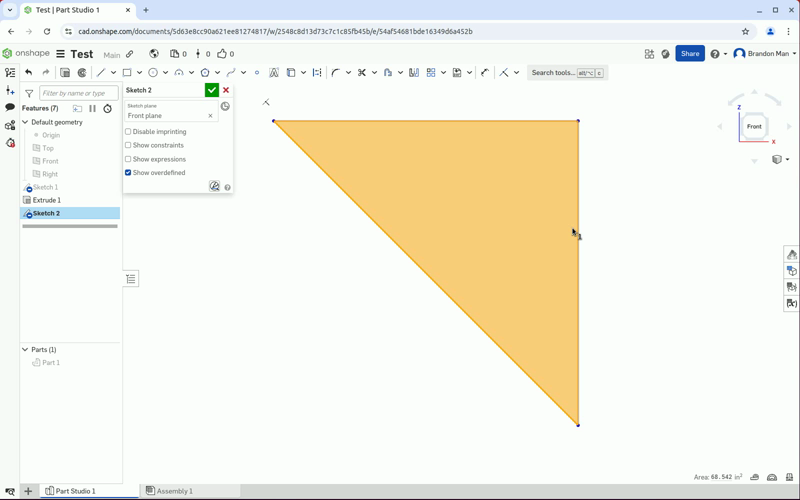
scroll(-6)
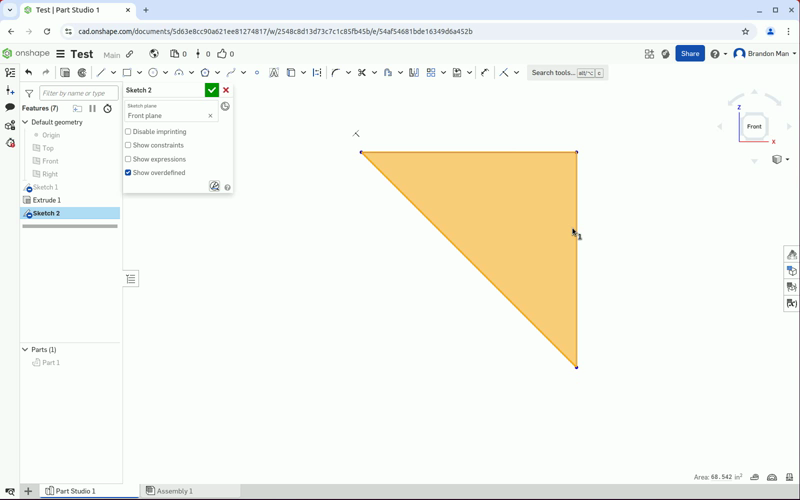
scroll(-6)
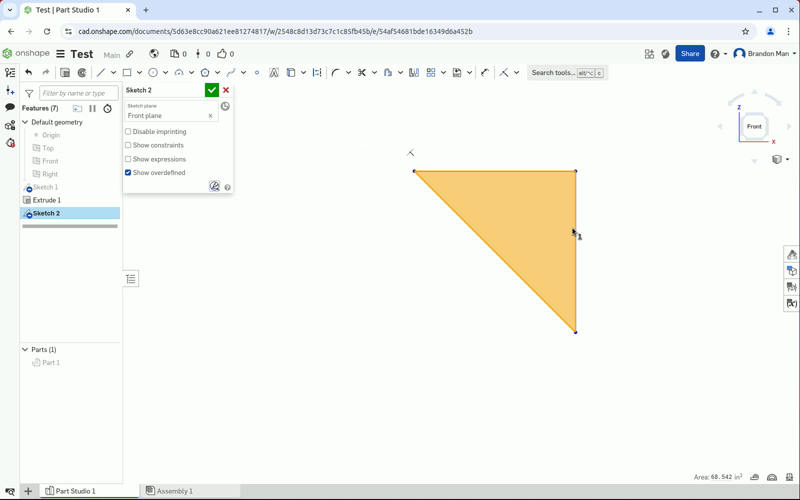
scroll(-6)
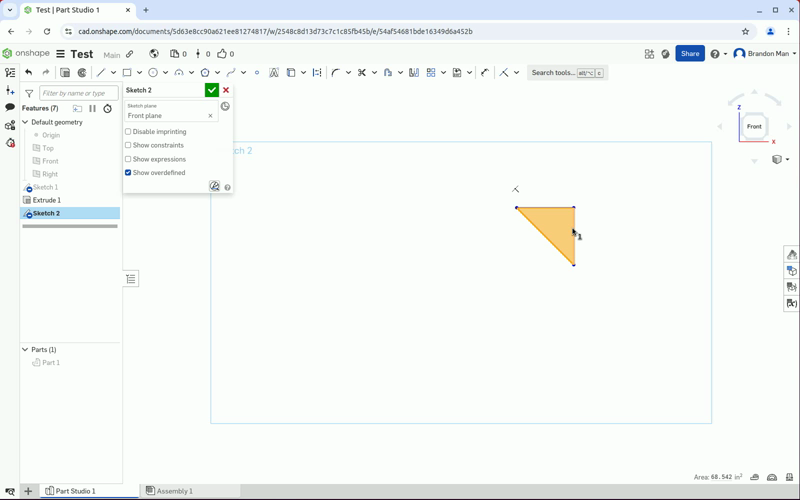
mouse_move(73, 352)
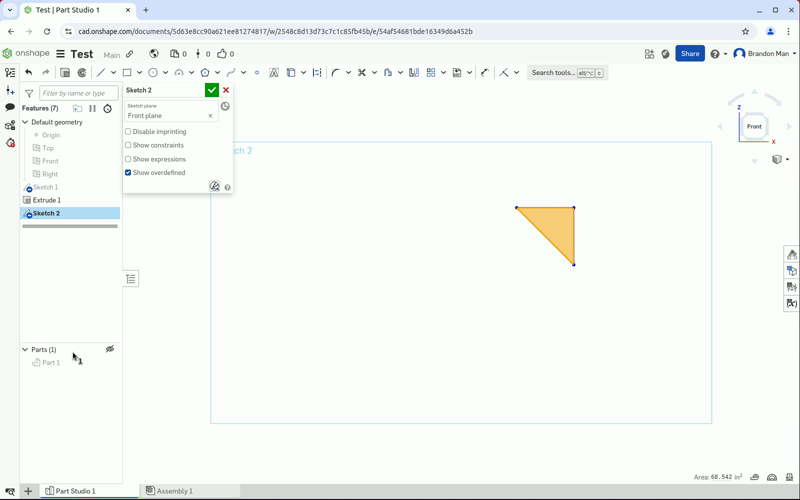
key(shift+y)
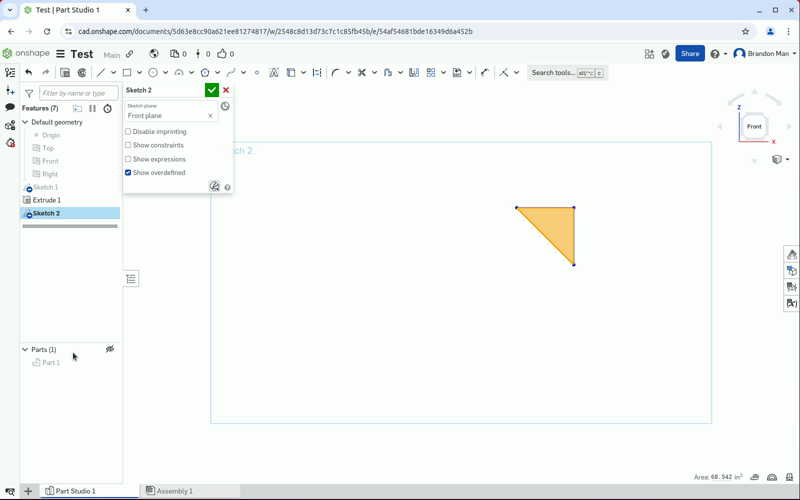
key(shift+e)
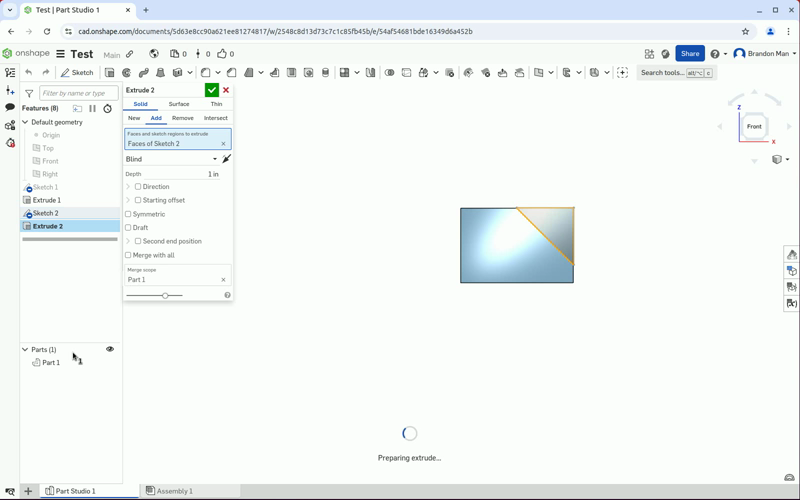
mouse_move(143, 106)
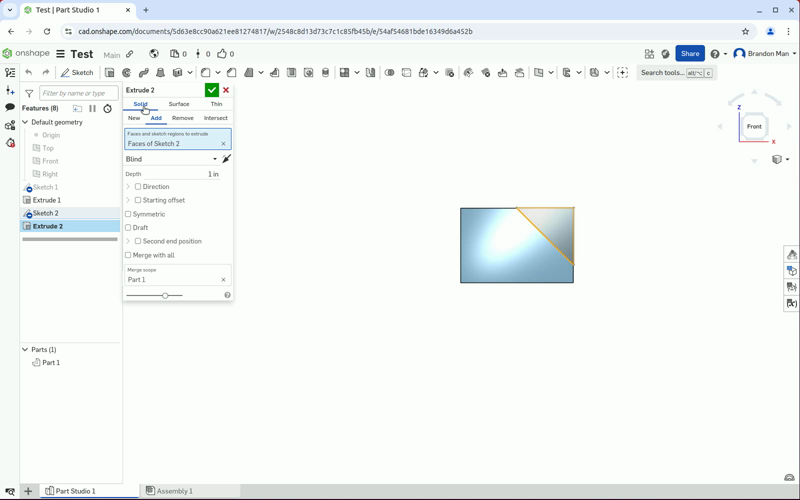
click(143, 106)
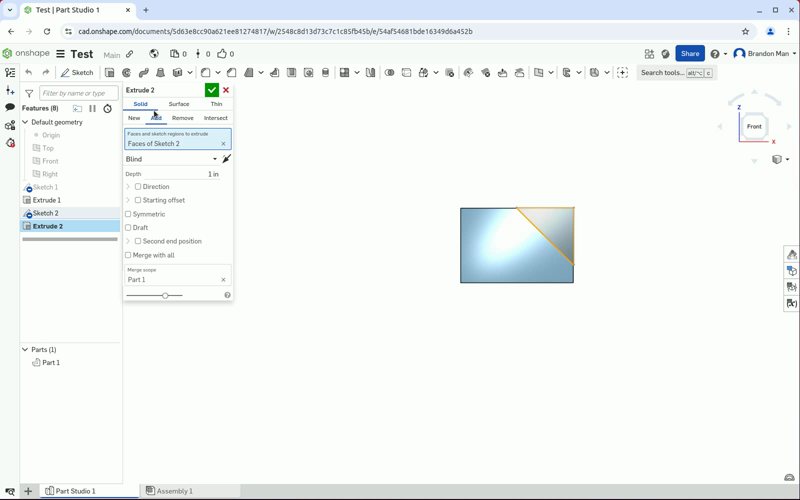
mouse_move(186, 120)
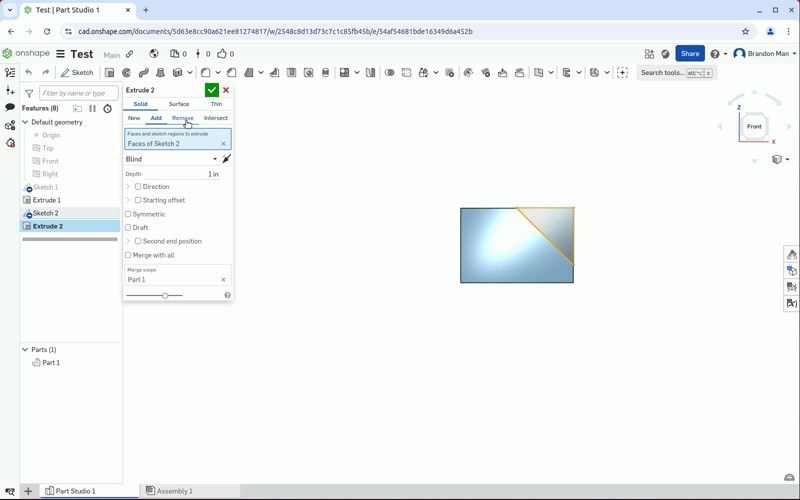
click(186, 120)
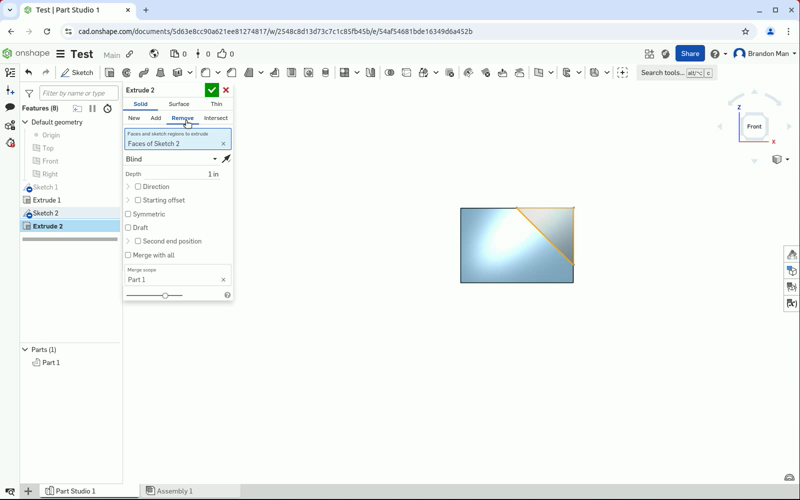
key(tab, 4)
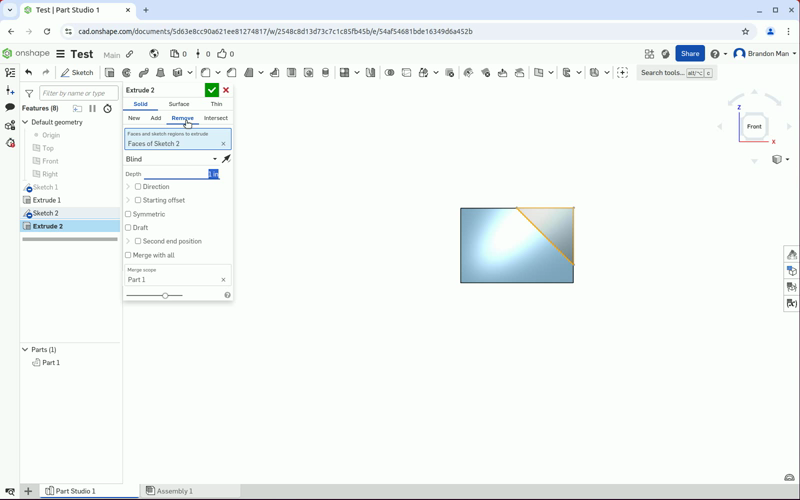
text(7.702)
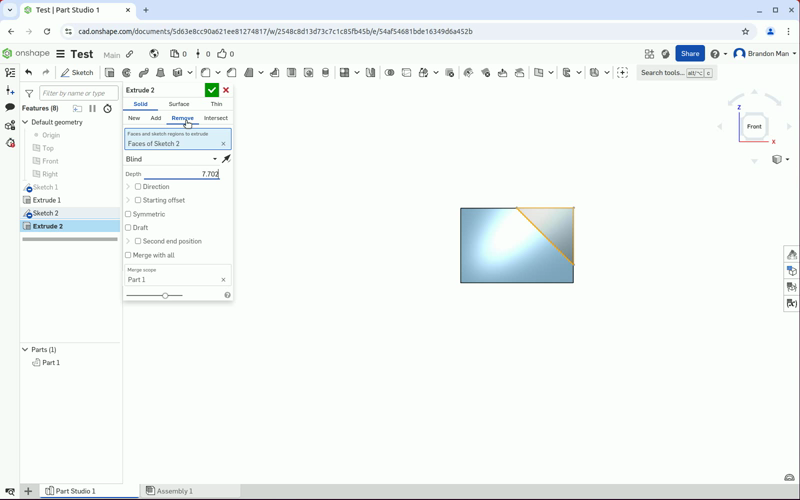
key(tab, 3)
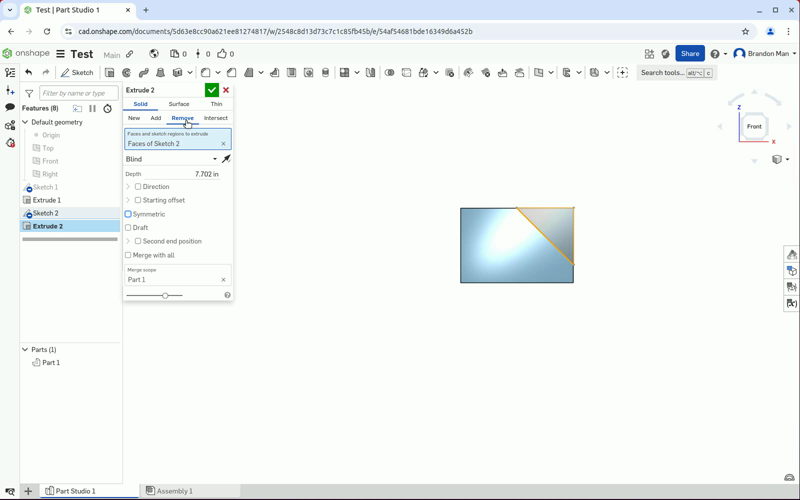
key(space)
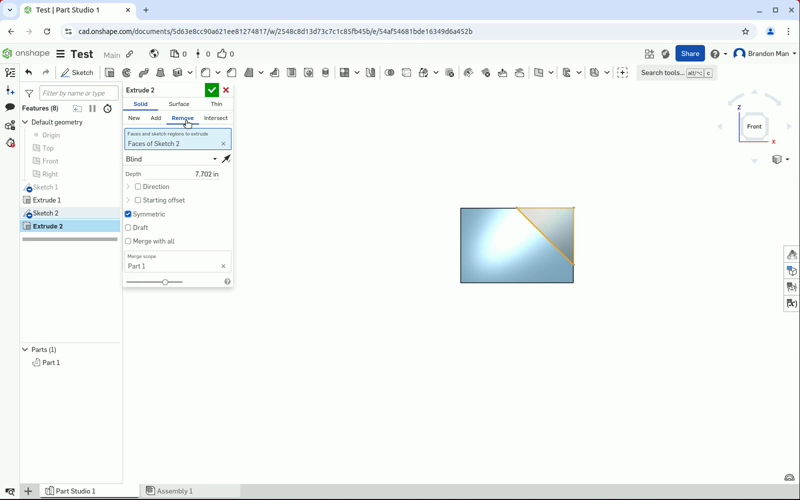
key(tab, 2)
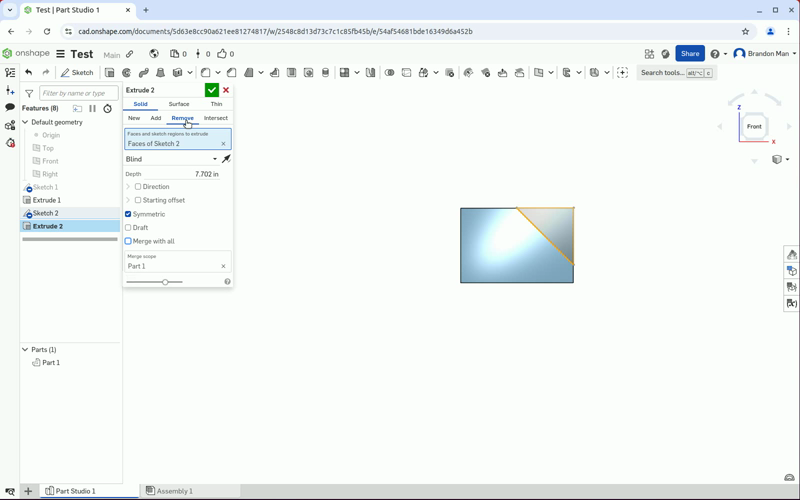
key(space)
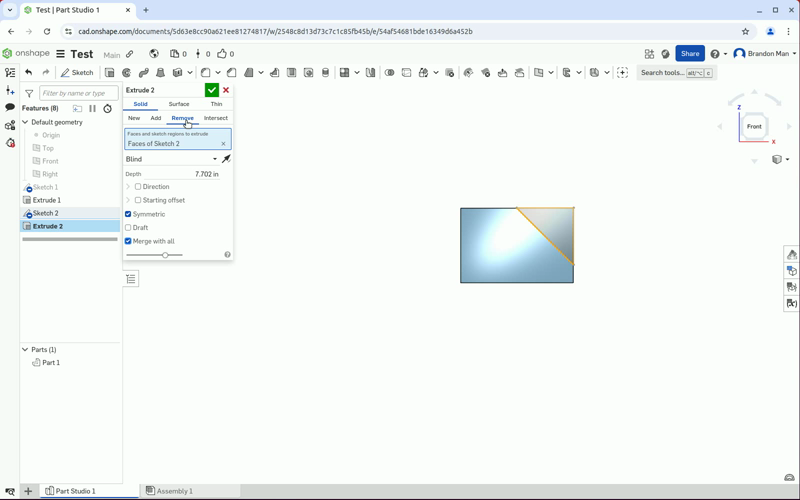
key(enter)
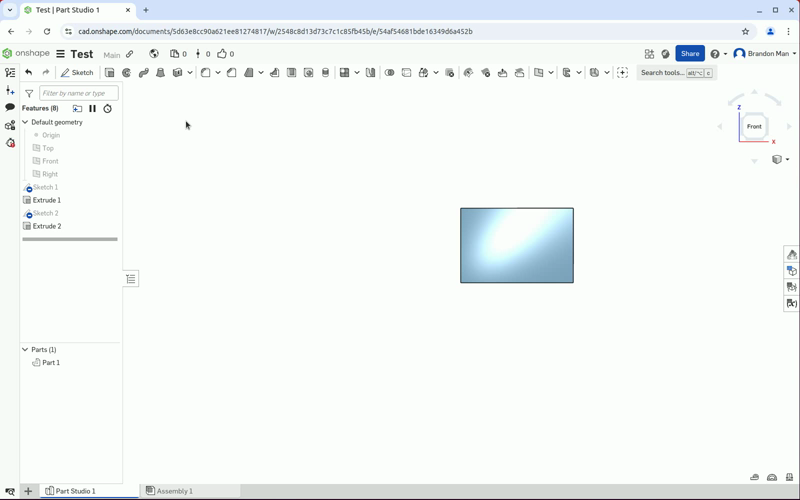
key(shift+h)
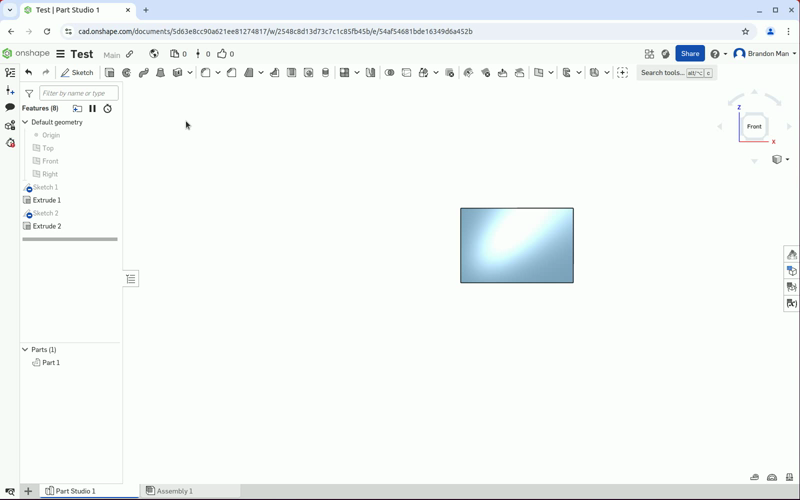
key(shift+h)
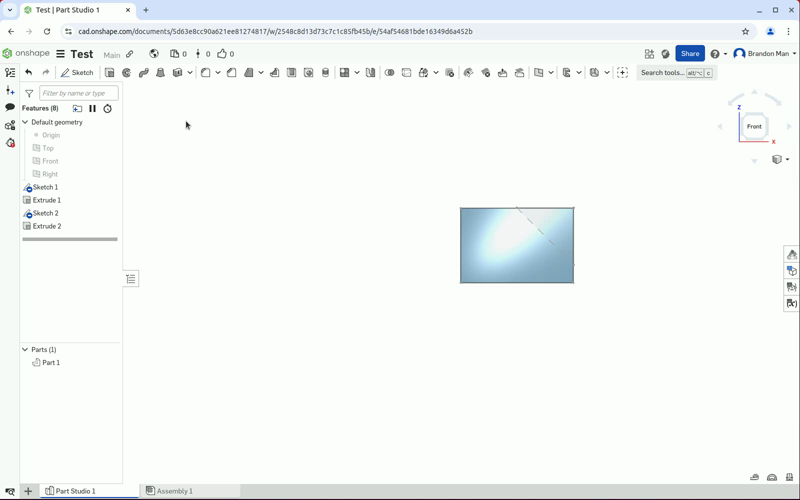
key(shift+7)
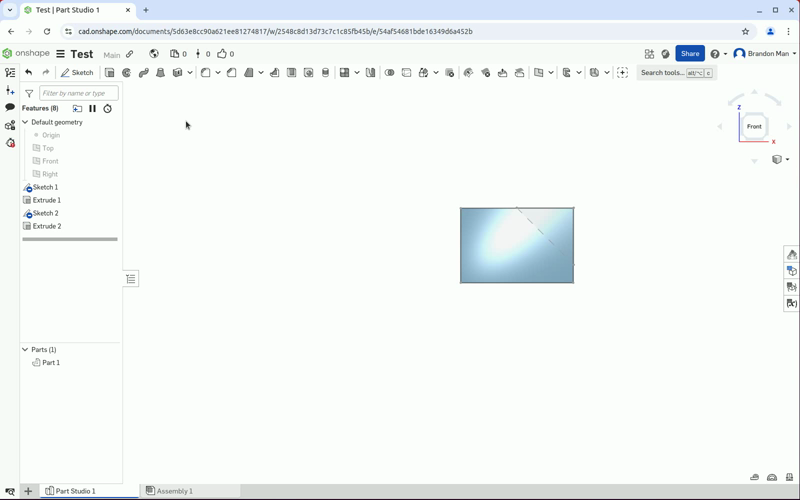
key(left, 2)
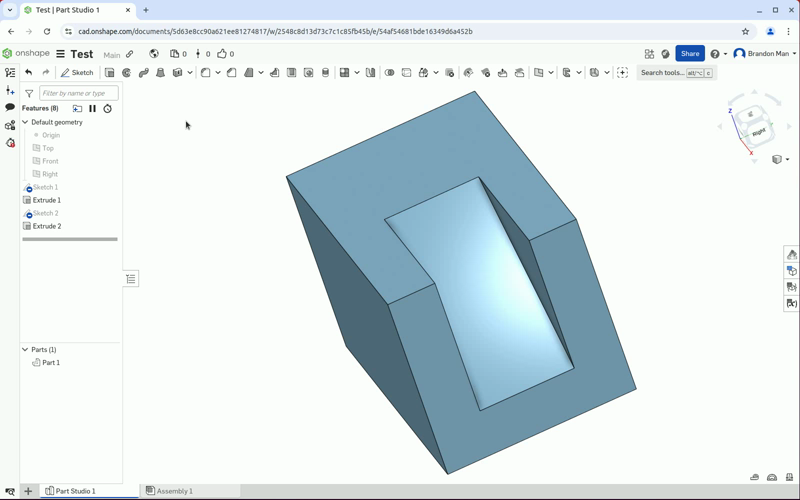
key(down, 2)
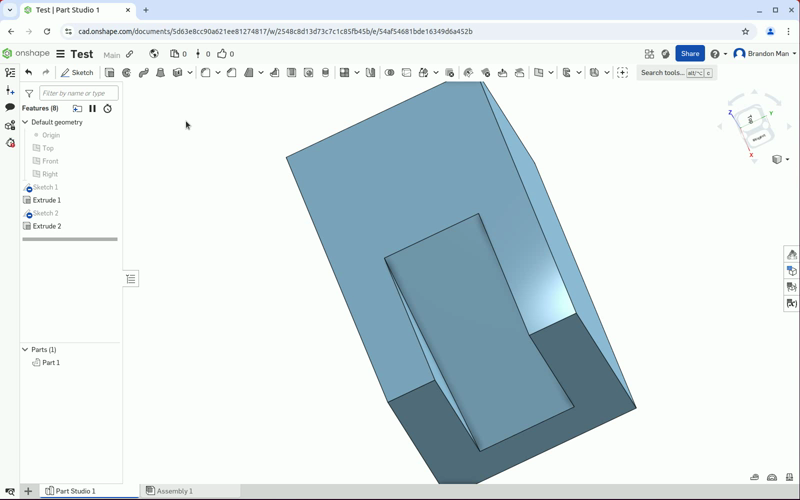
key(up, 2)
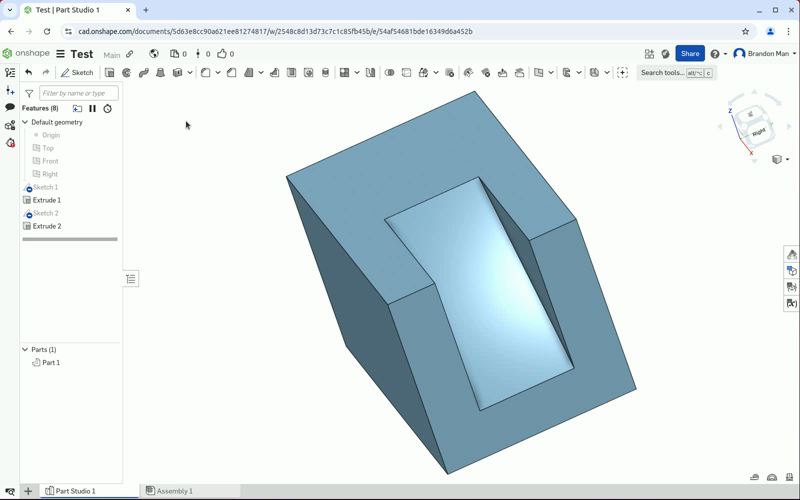
key(right, 2)
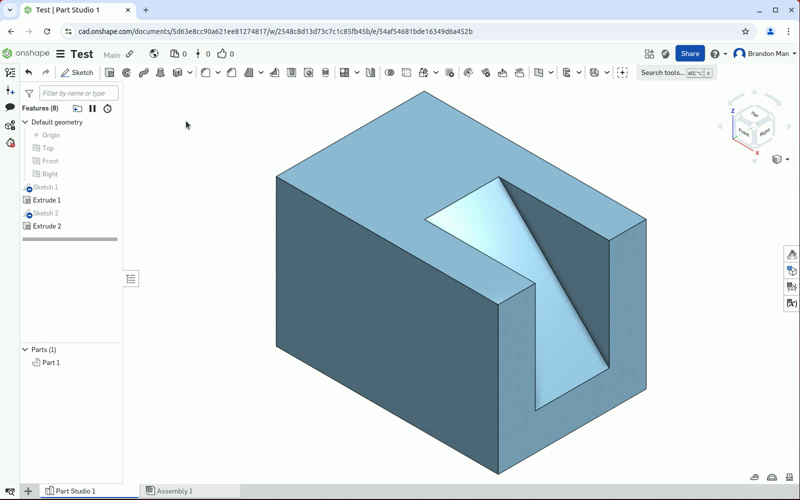
mouse_move(73, 189)
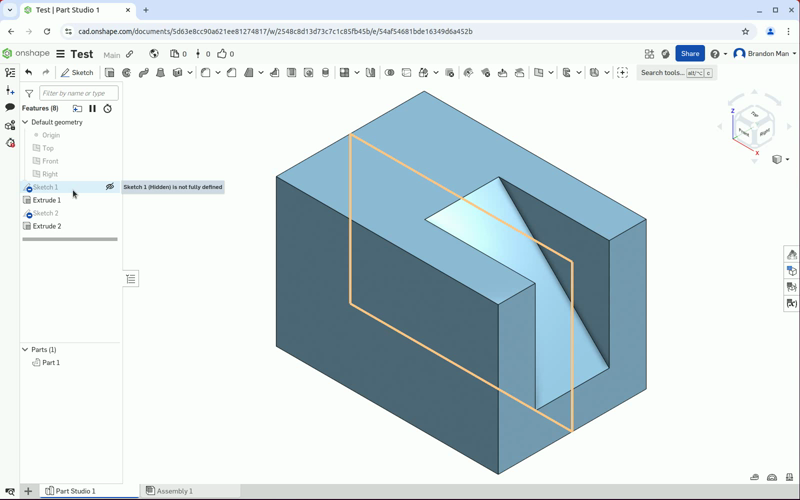
click(73, 189)